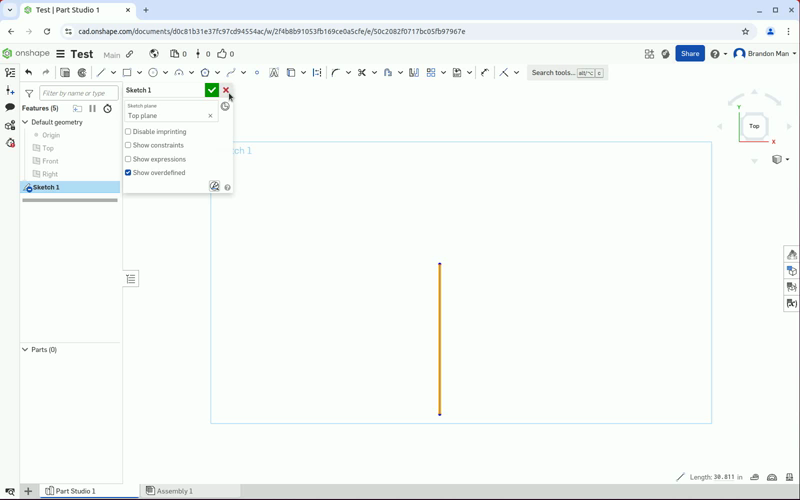
key(shift+h)
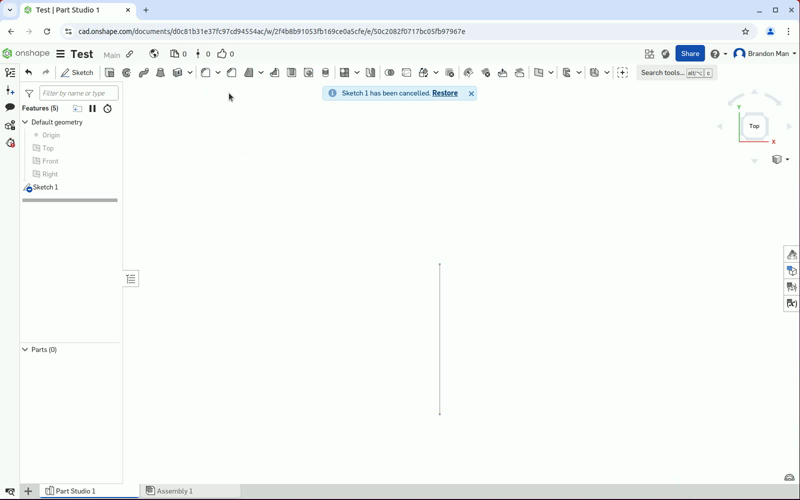
key(shift+s)
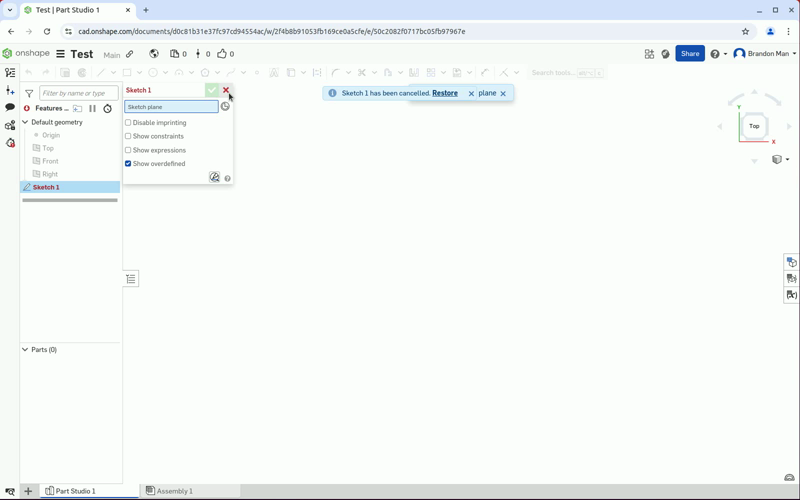
mouse_move(73, 150)
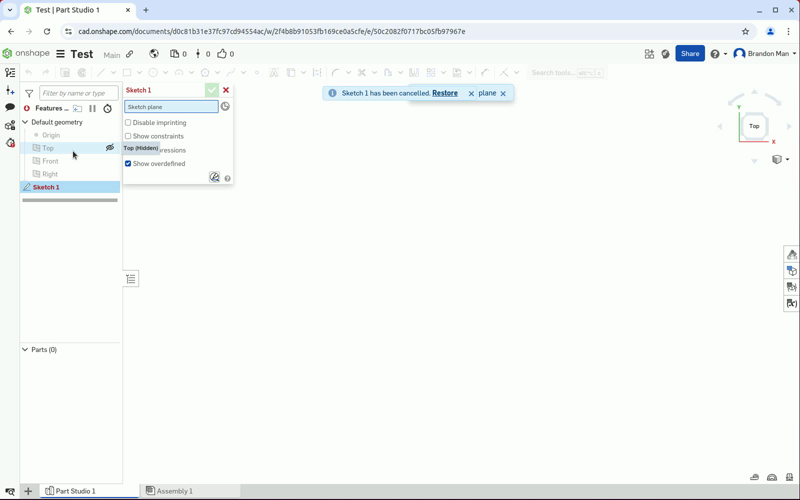
click(73, 150)
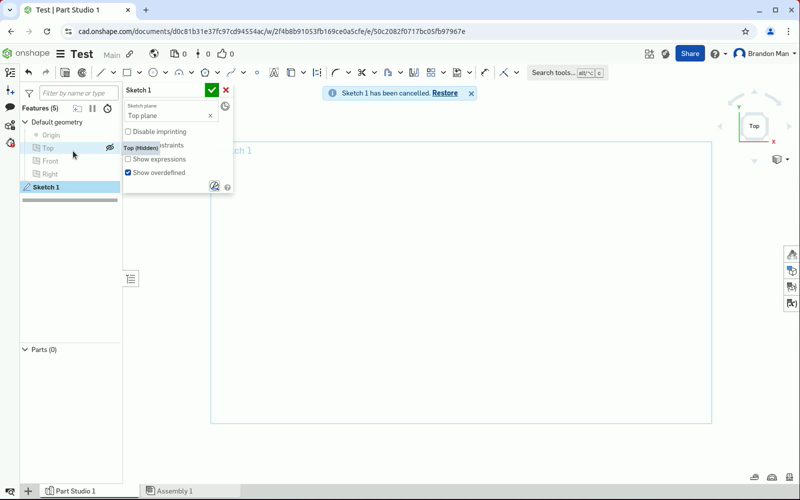
mouse_move(73, 352)
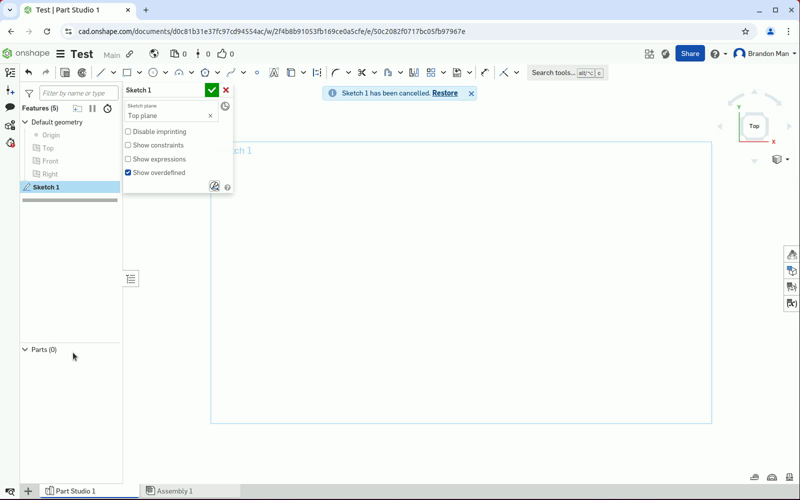
key(y)
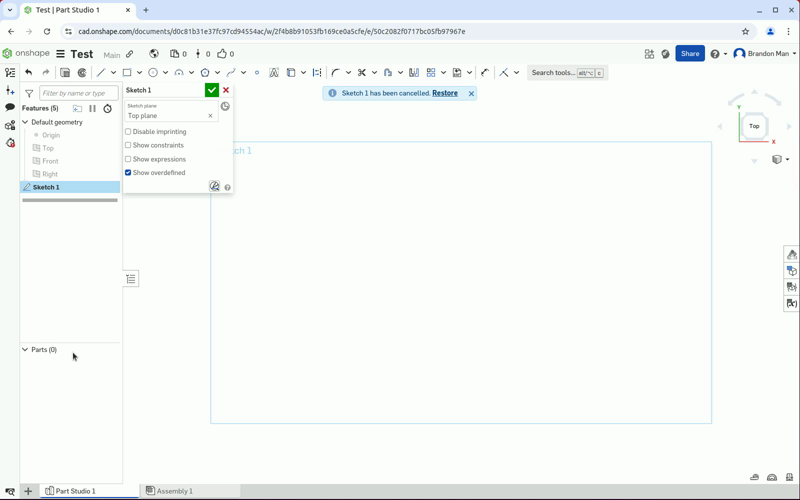
key(l)
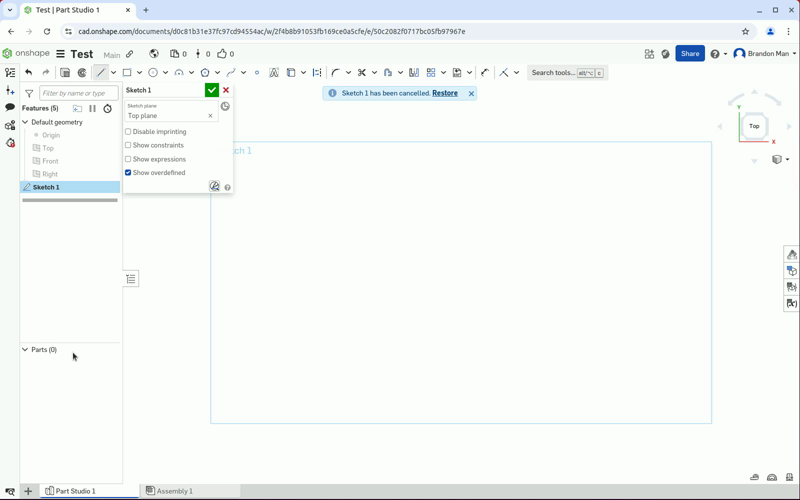
key_down(shift)
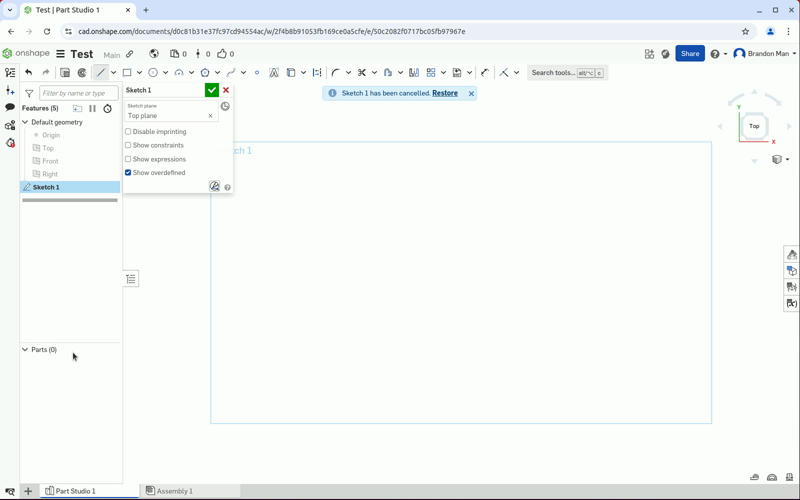
mouse_move(356, 367)
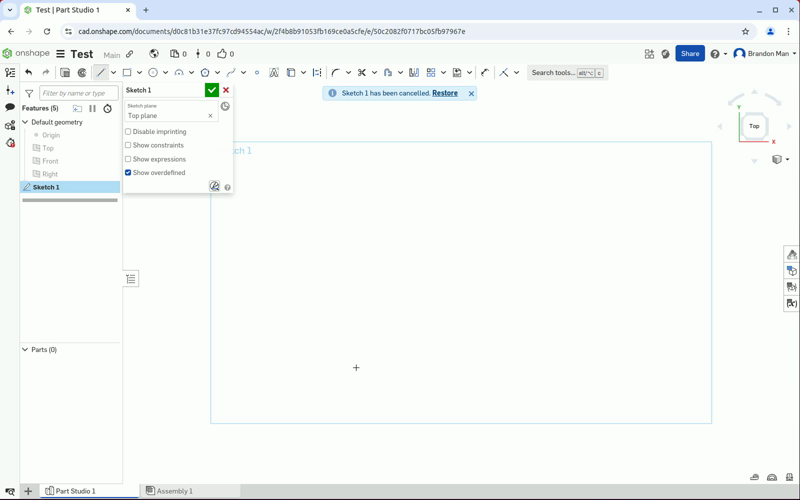
click(356, 367)
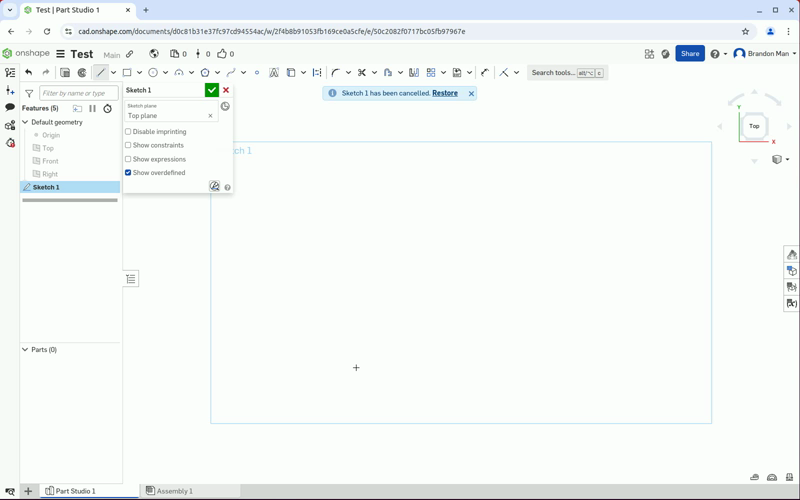
key_up(shift)
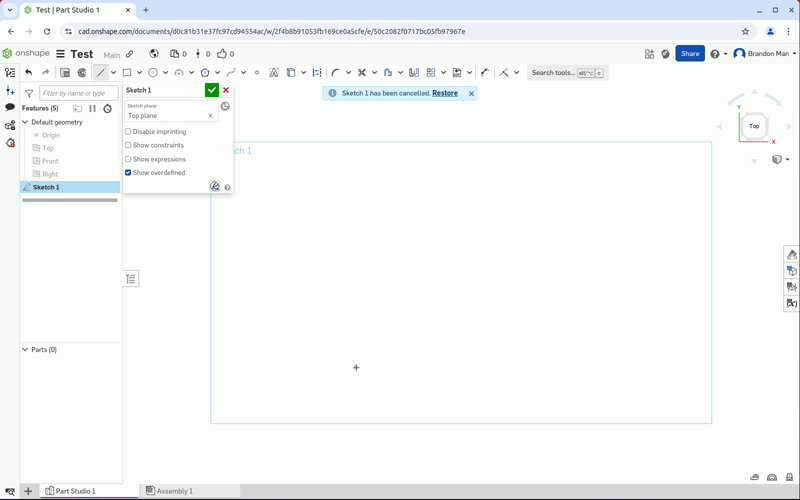
key_down(shift)
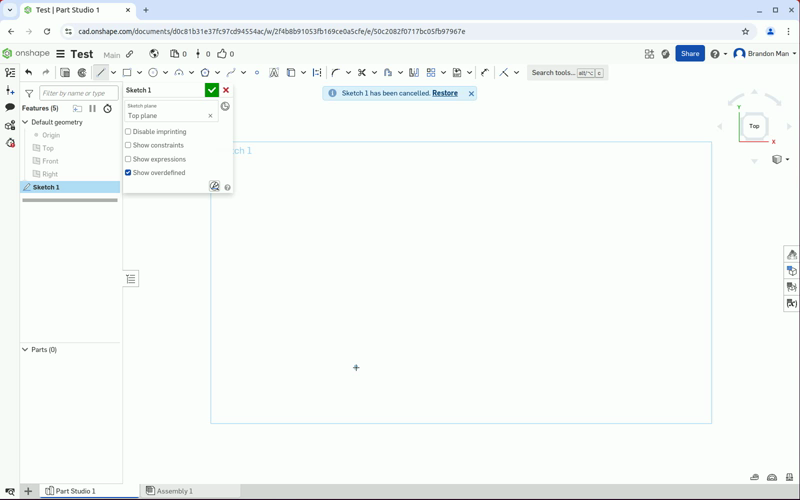
mouse_move(564, 367)
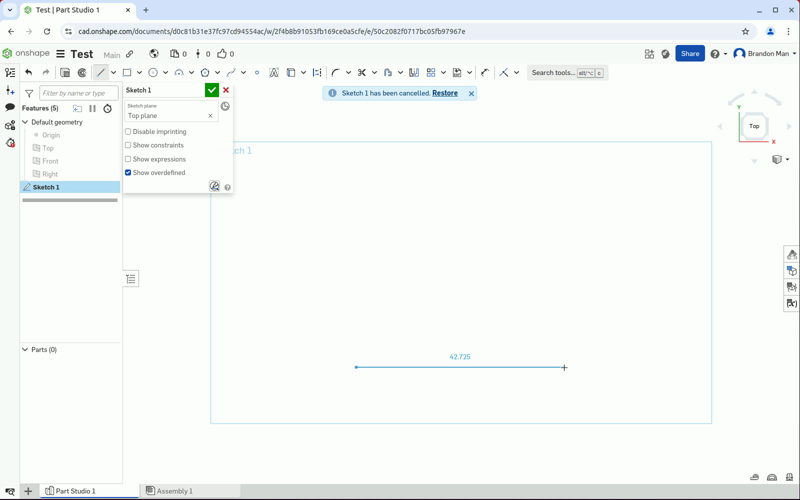
click(564, 367)
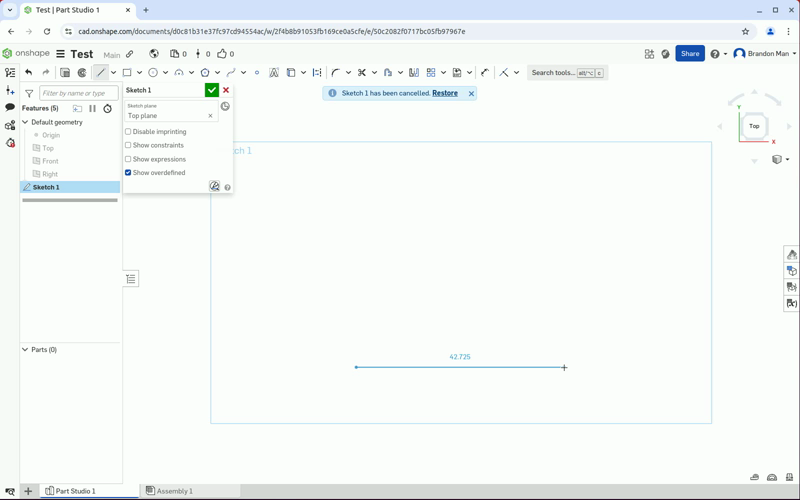
key_up(shift)
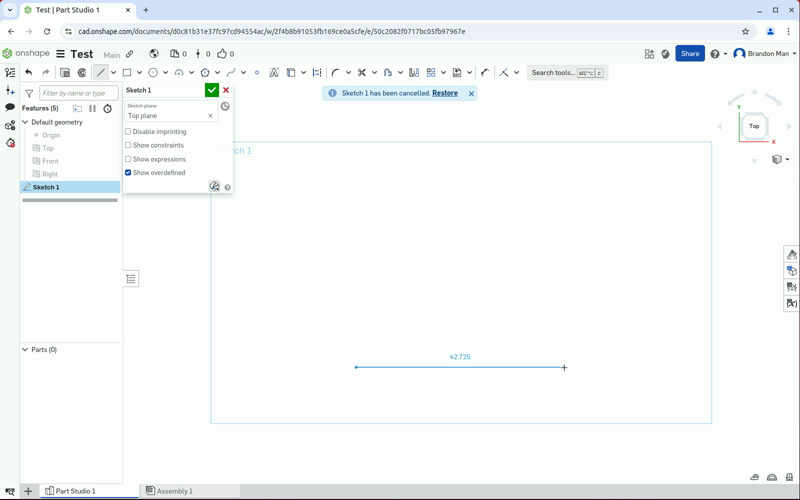
key_down(shift)
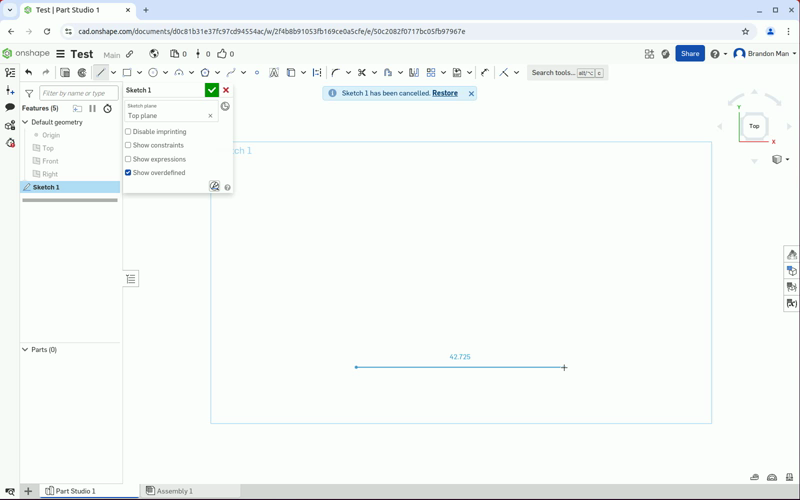
mouse_move(589, 367)
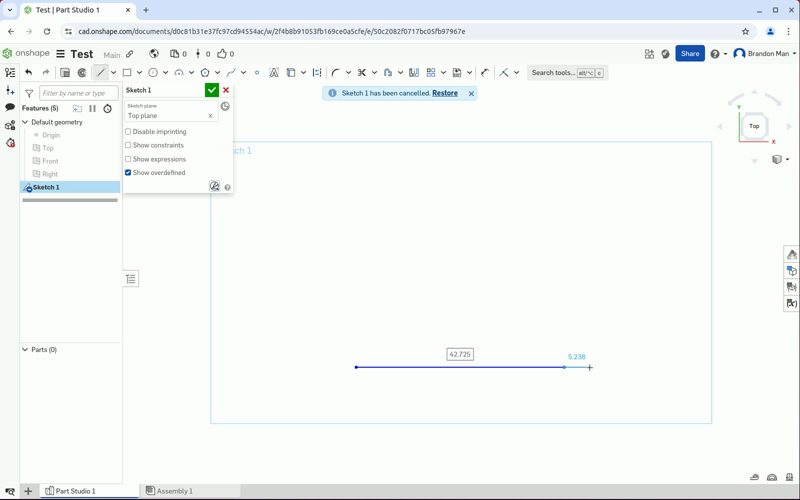
mouse_move(564, 358)
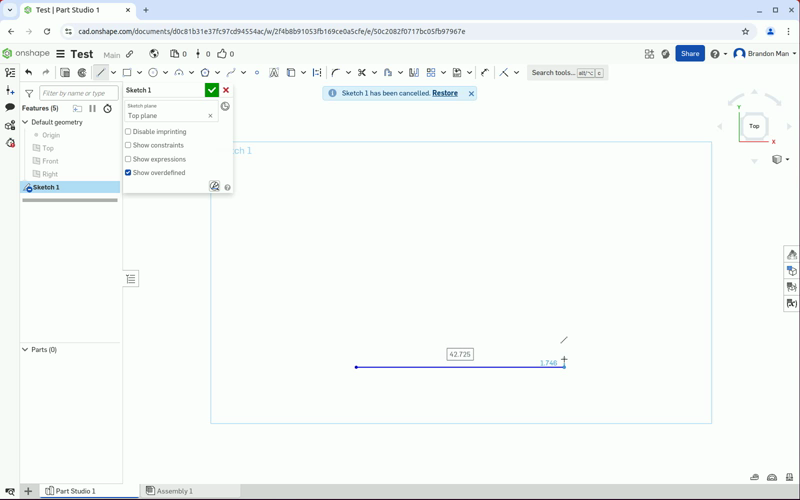
click(564, 358)
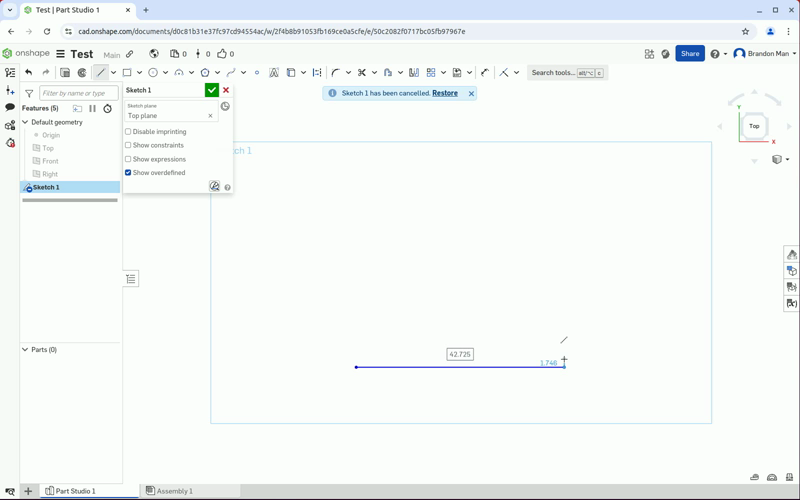
key_up(shift)
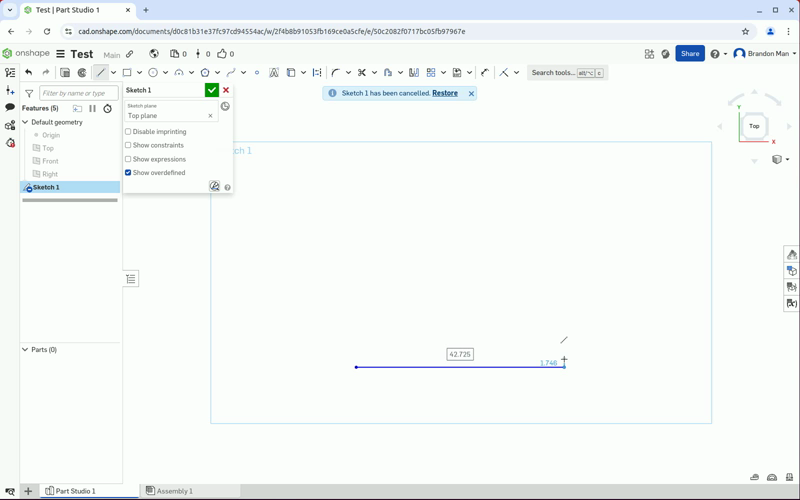
key_down(shift)
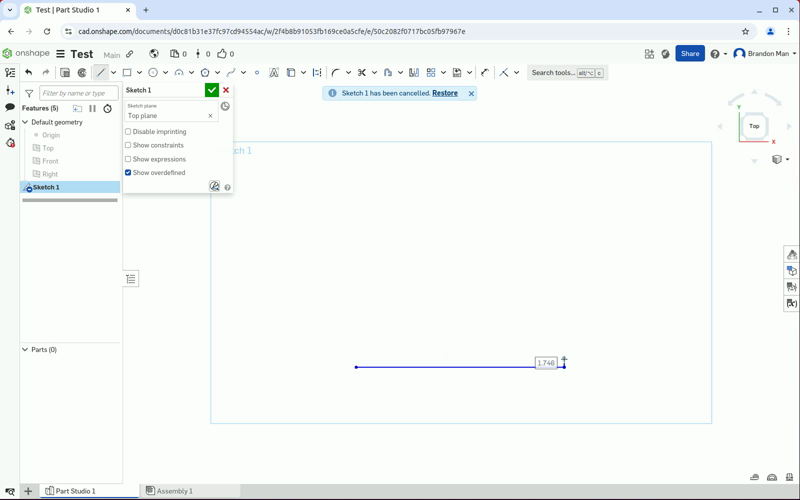
mouse_move(564, 238)
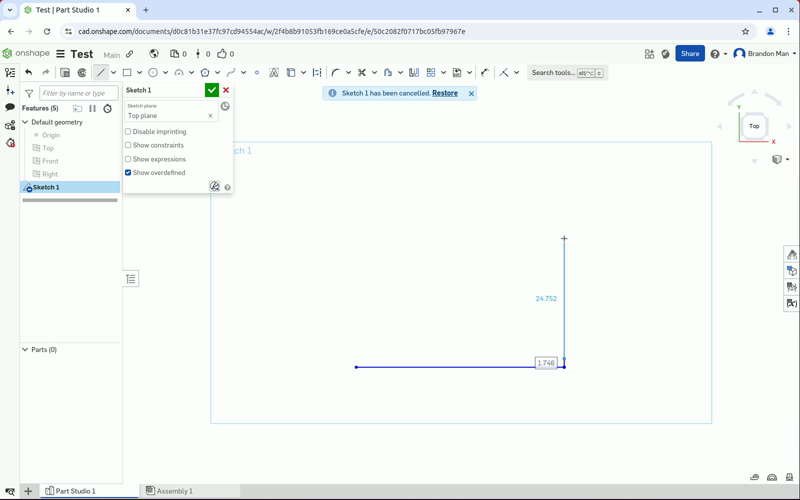
click(564, 238)
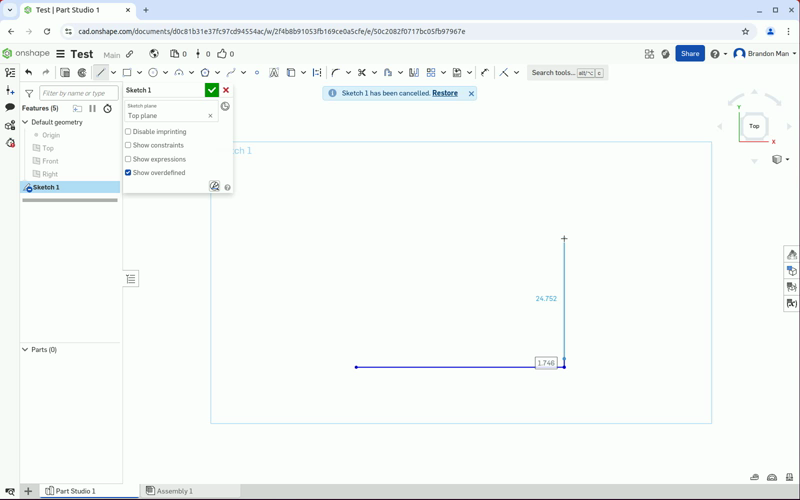
key_up(shift)
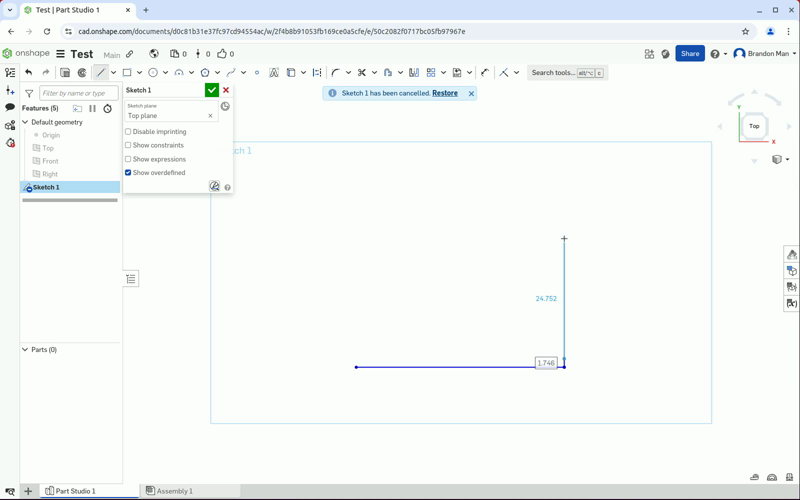
key_down(shift)
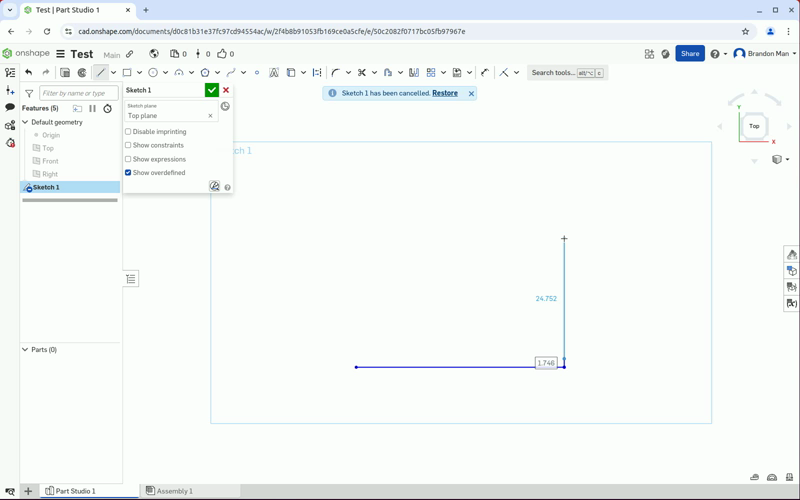
mouse_move(589, 238)
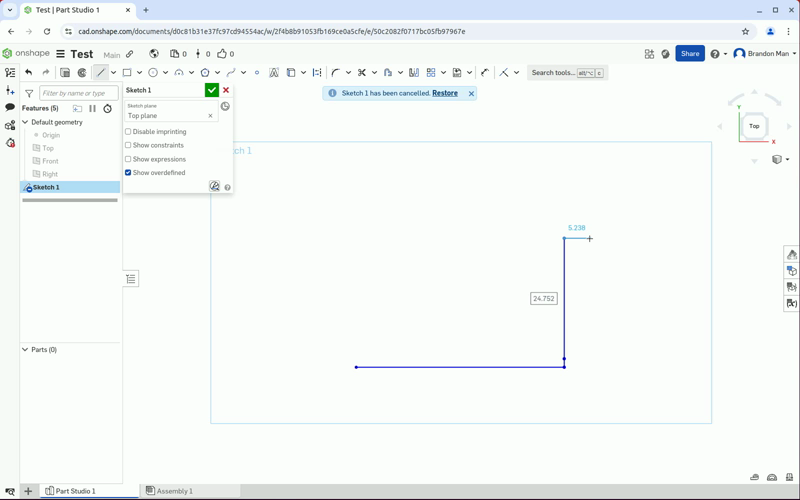
mouse_move(564, 198)
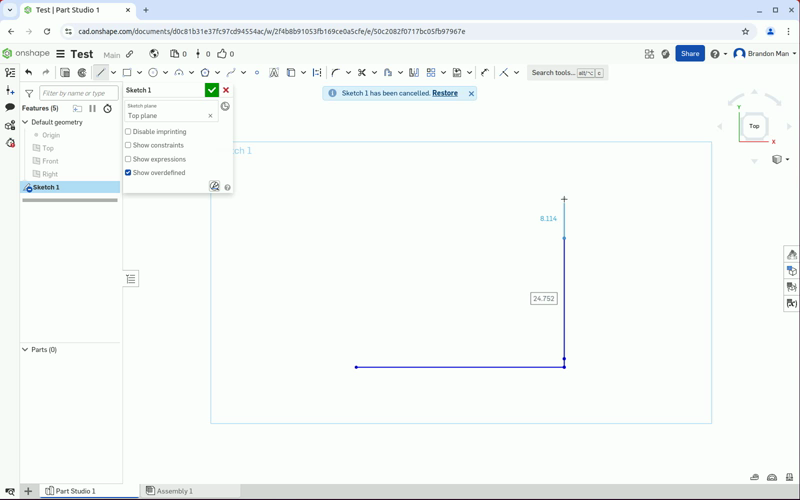
click(564, 198)
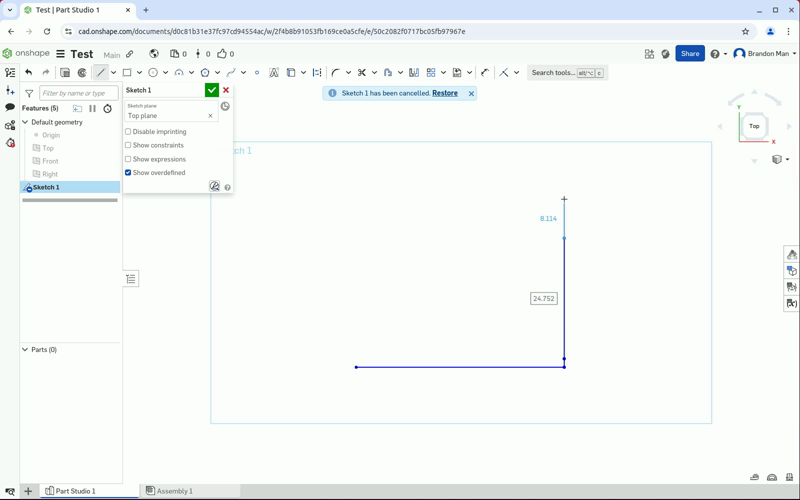
key_up(shift)
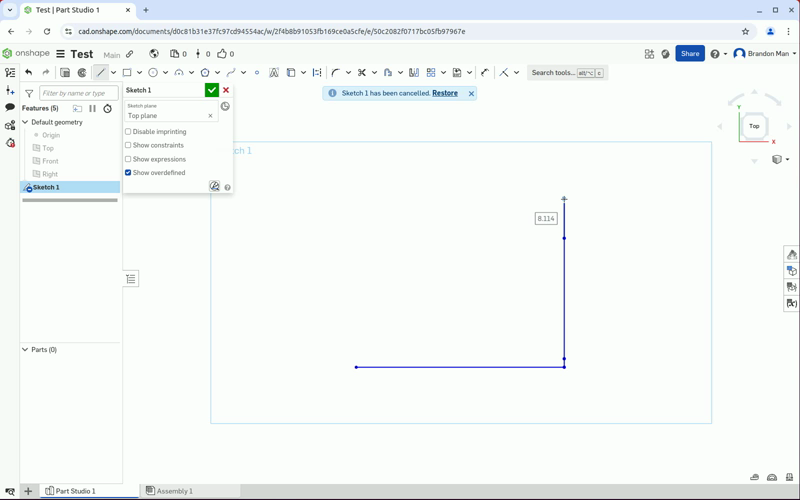
key_down(shift)
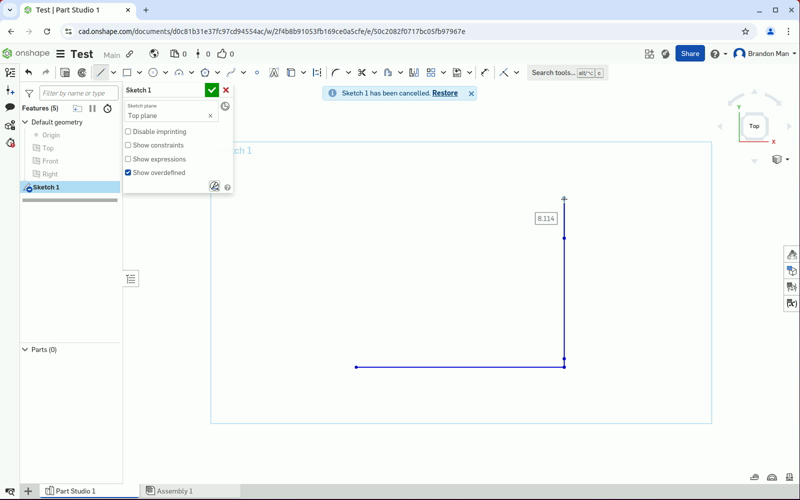
mouse_move(356, 198)
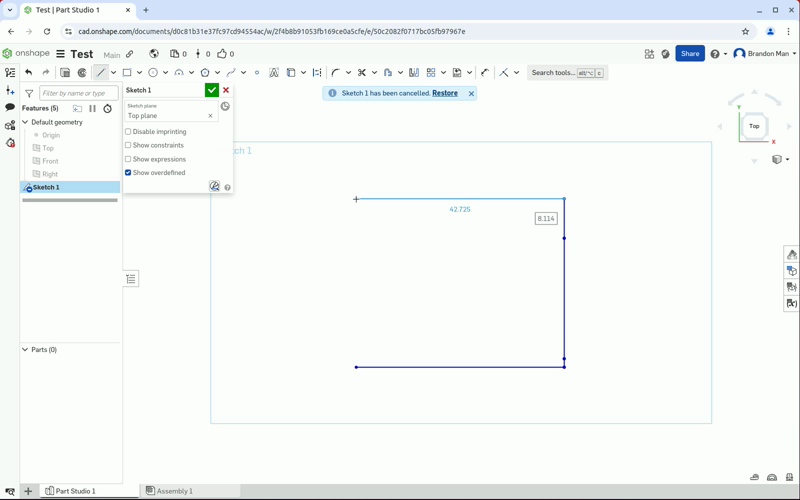
click(356, 198)
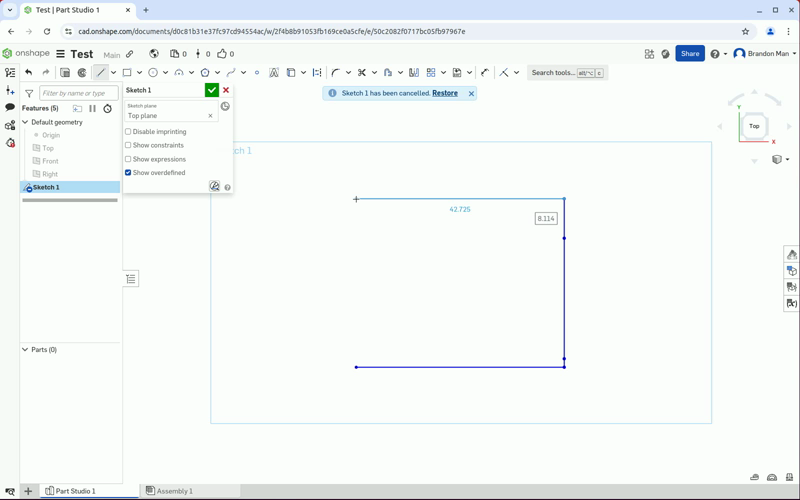
key_up(shift)
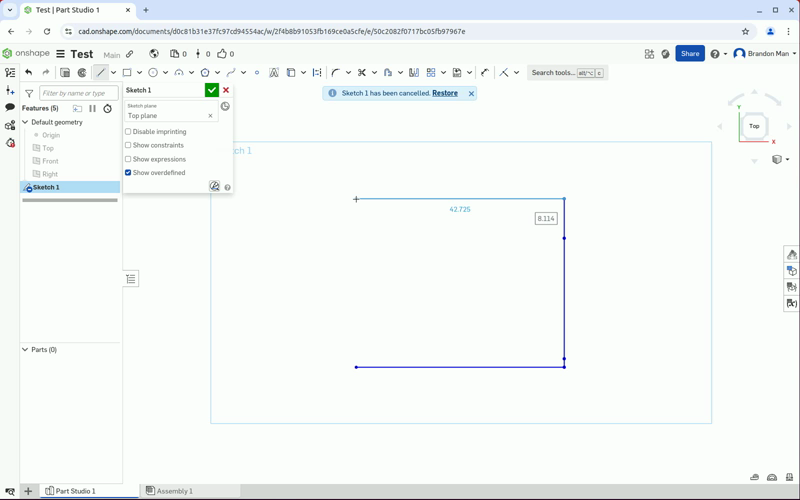
key_down(shift)
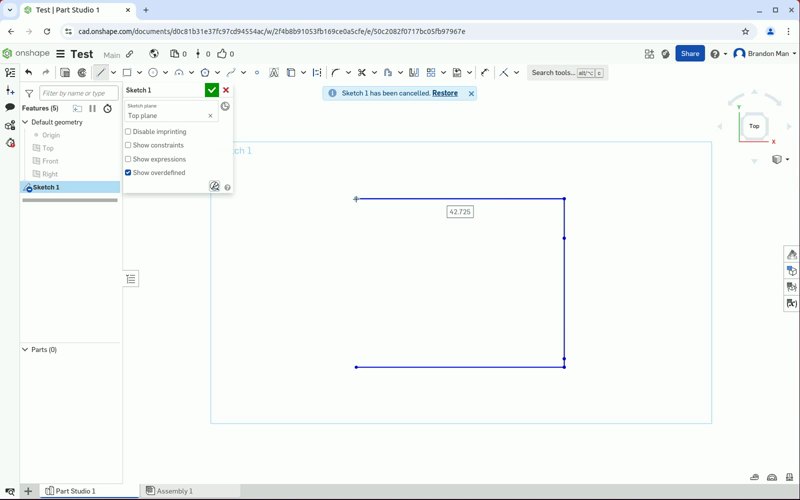
mouse_move(356, 367)
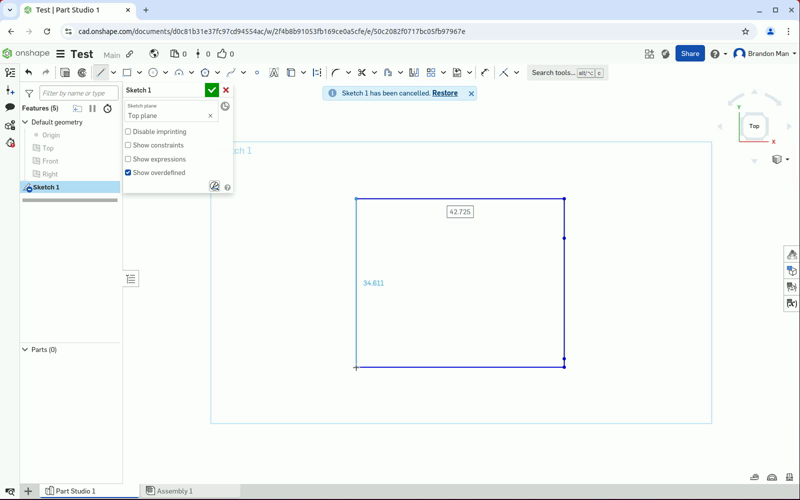
key_up(shift)
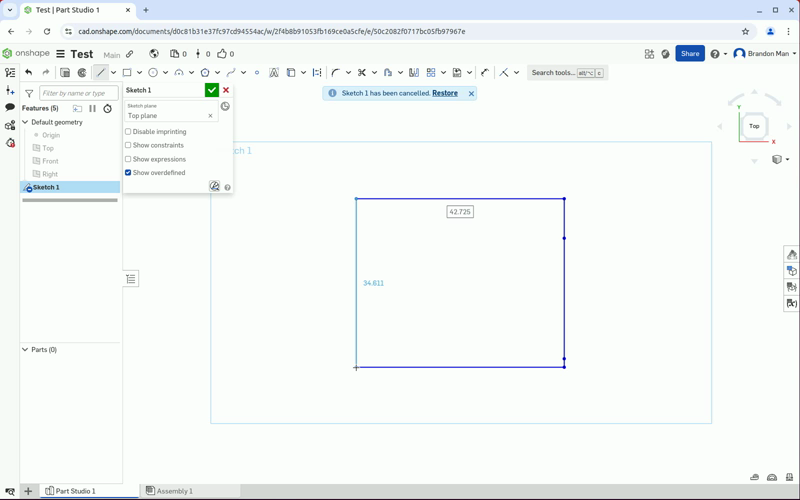
click(356, 367)
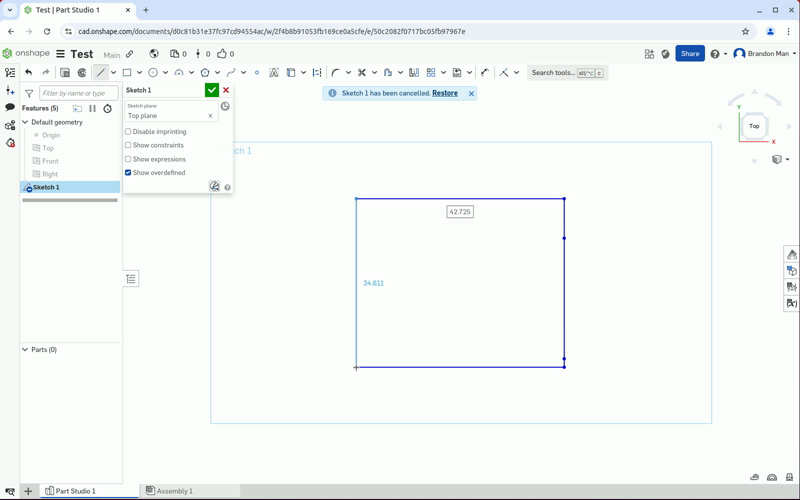
key(esc)
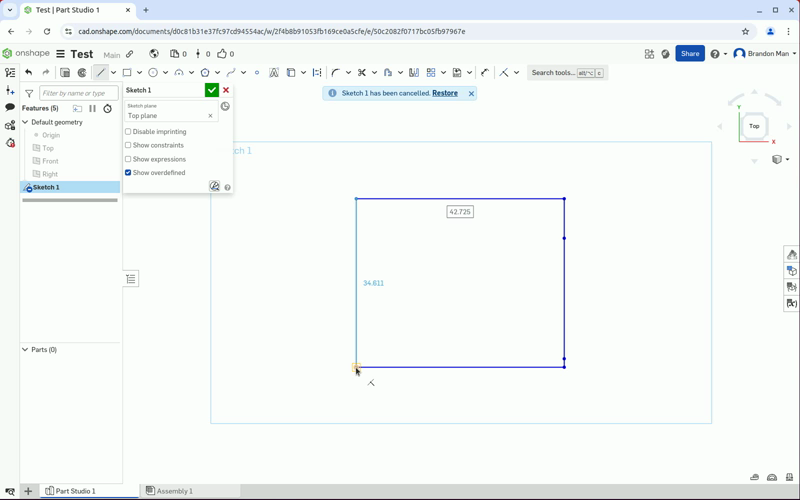
mouse_move(426, 309)
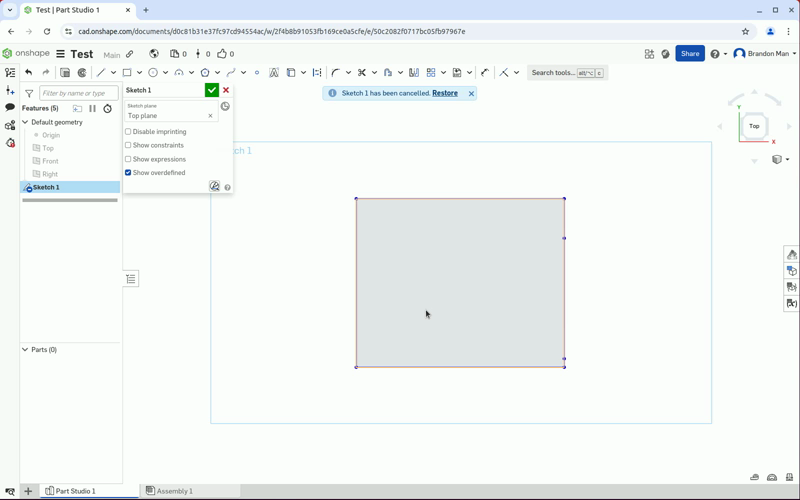
click(426, 309)
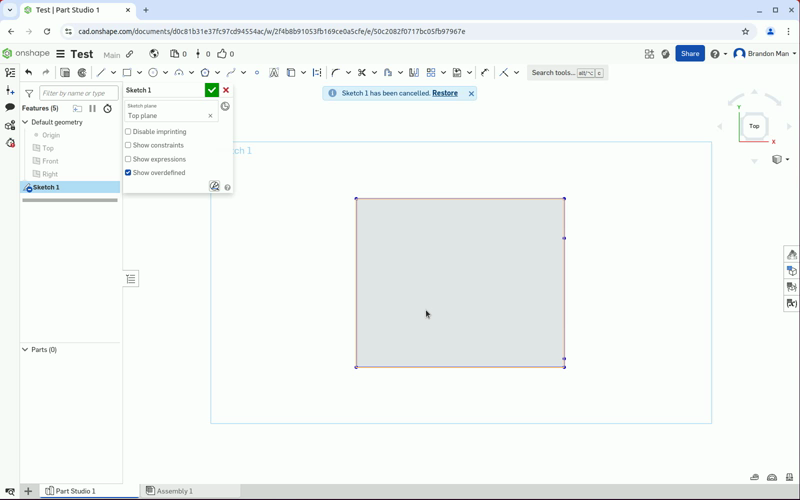
mouse_move(73, 352)
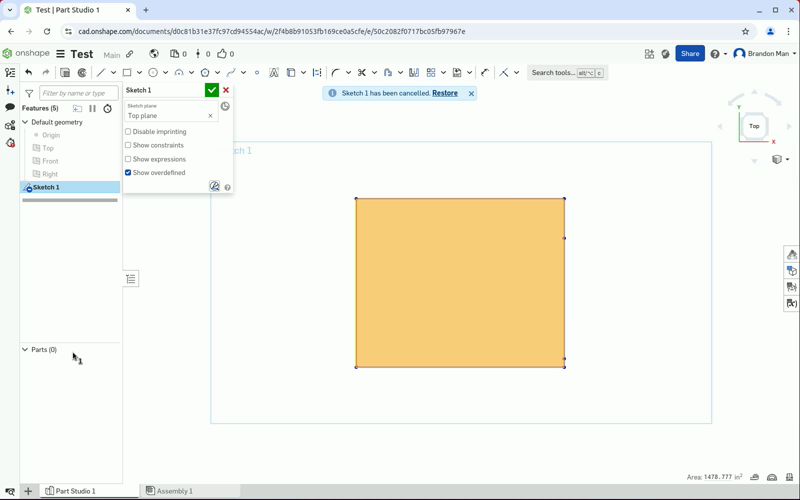
key(shift+y)
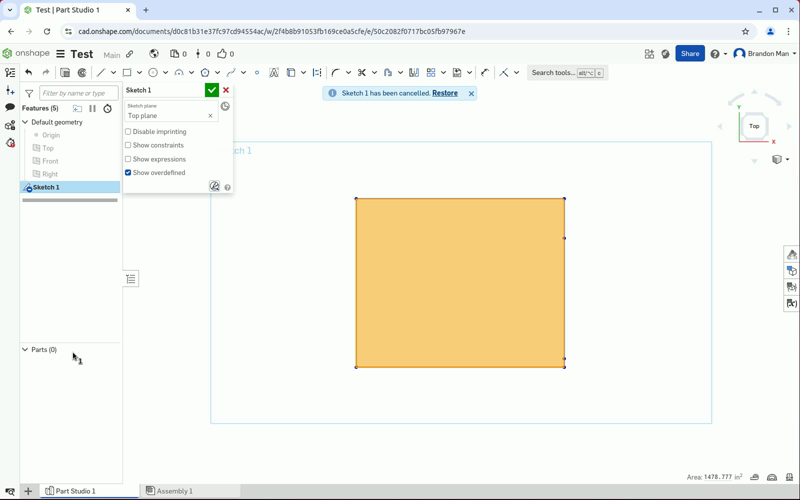
key(shift+e)
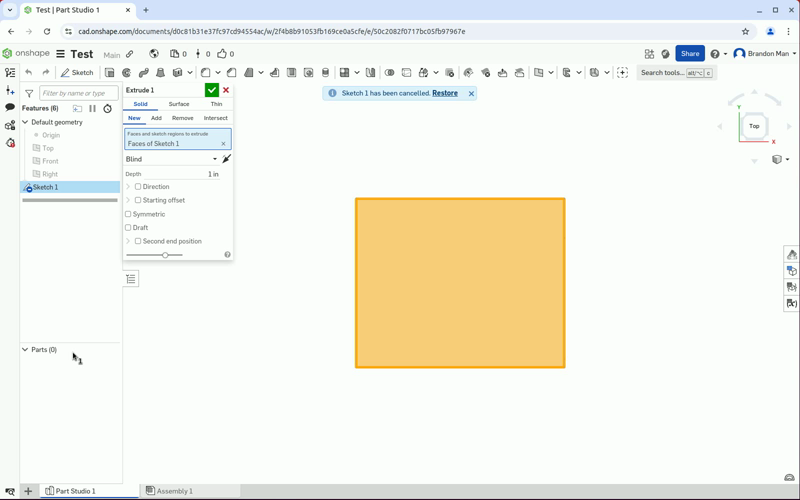
mouse_move(143, 106)
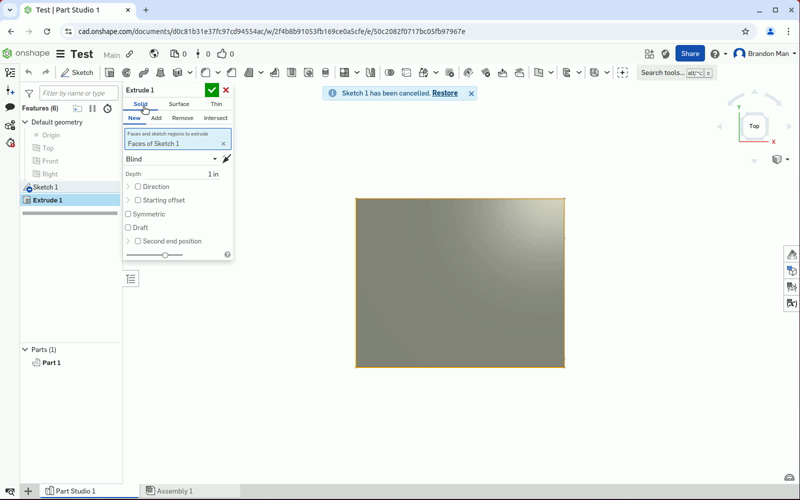
click(143, 106)
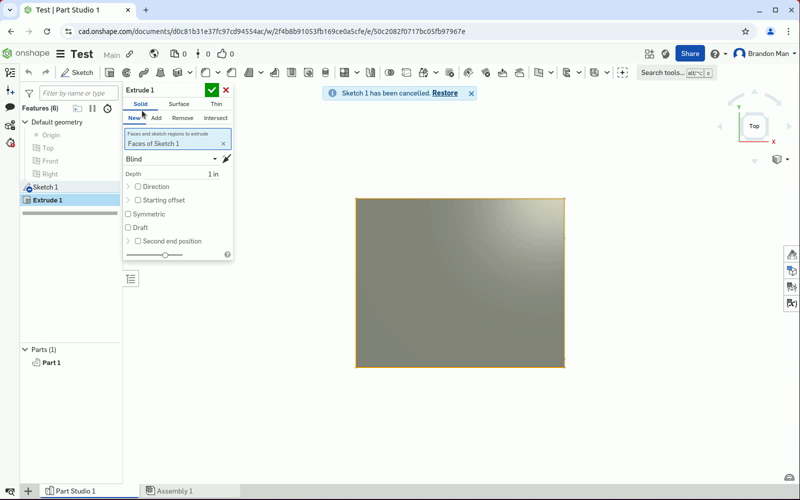
mouse_move(137, 120)
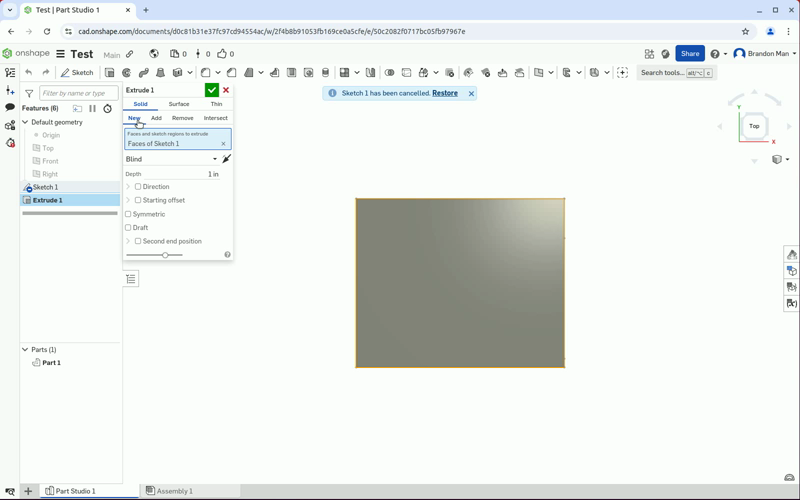
click(137, 120)
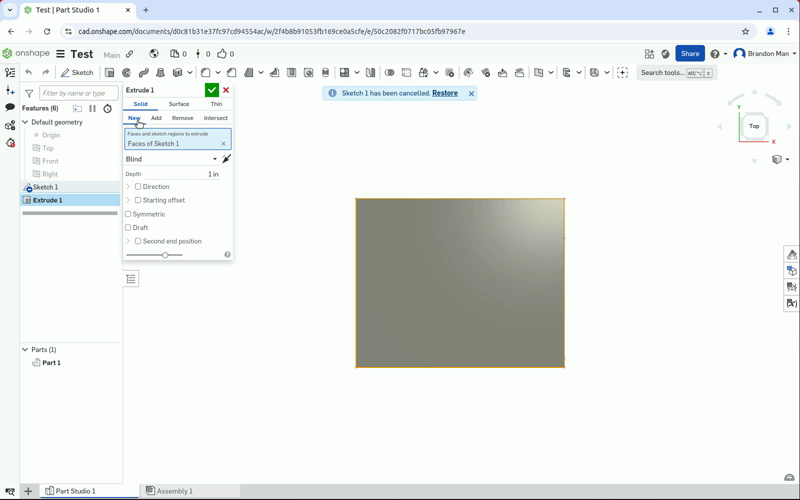
key(tab, 4)
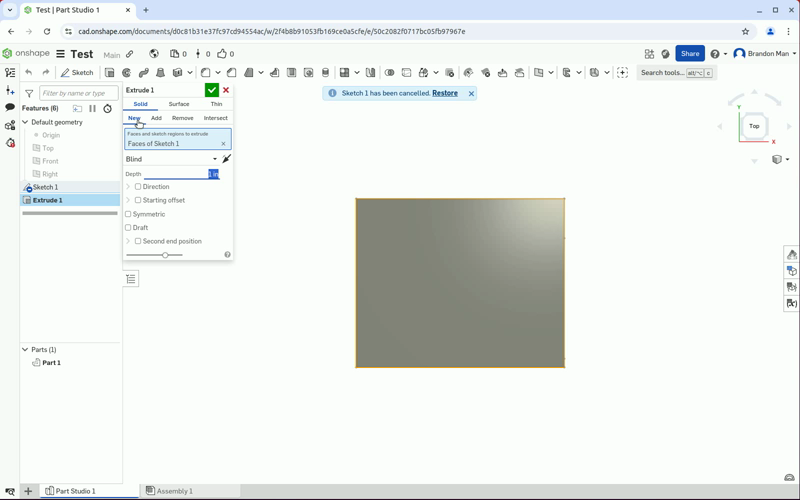
text(0.963)
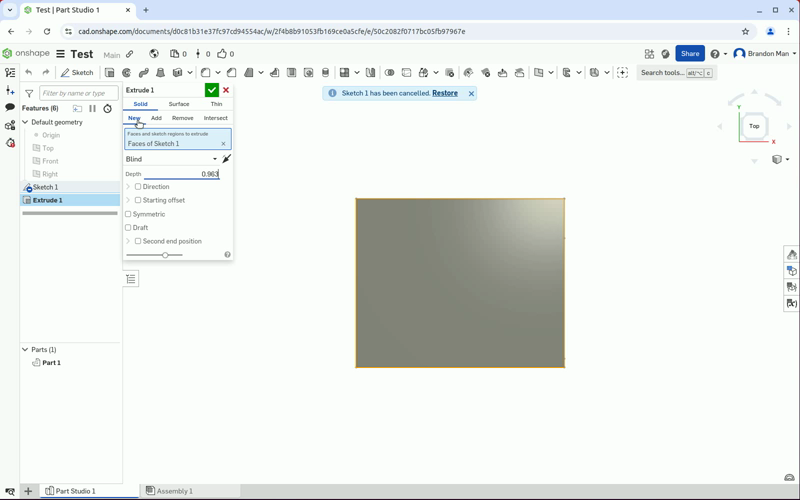
key(enter)
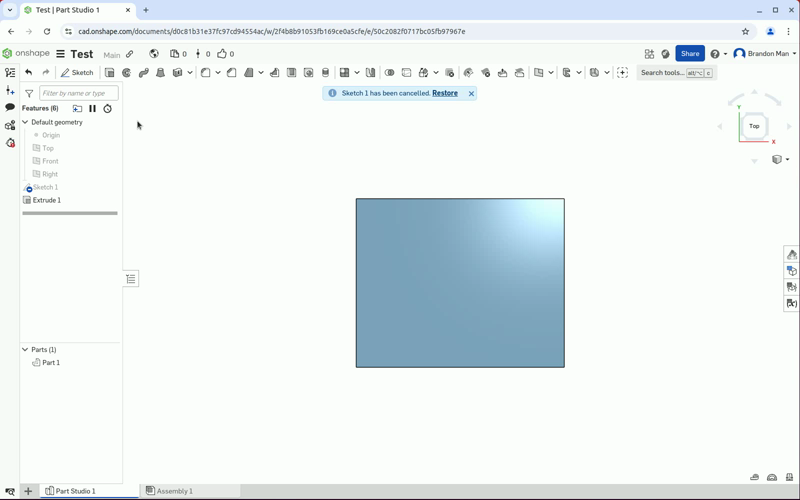
key(shift+h)
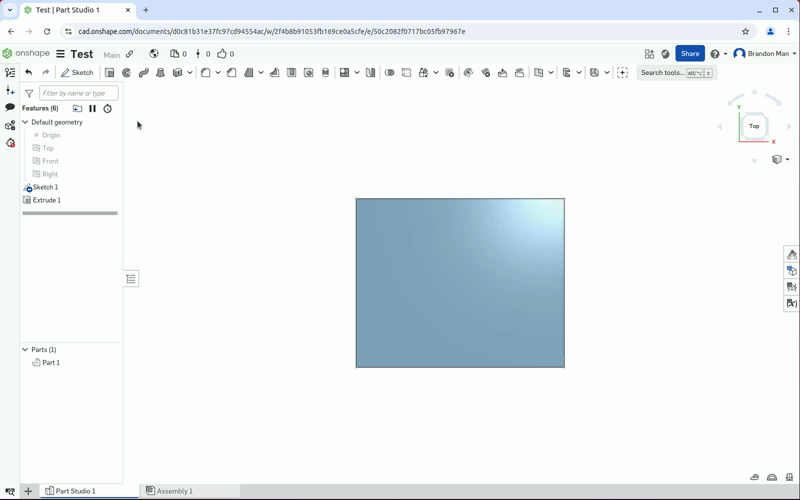
key(shift+h)
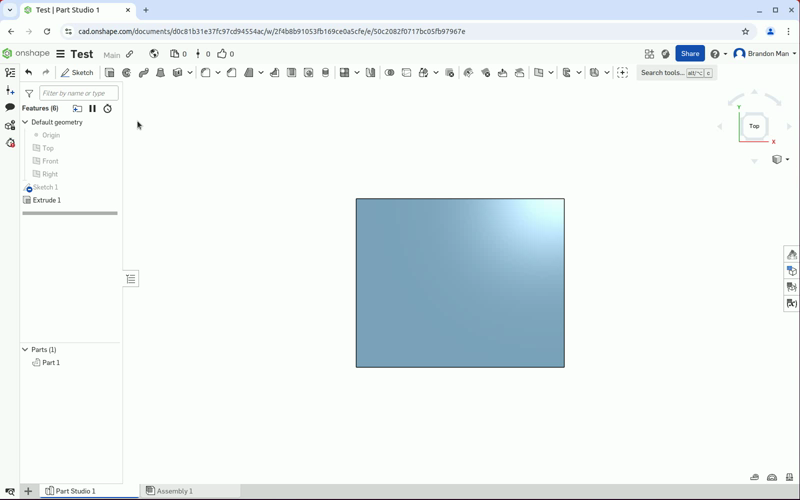
mouse_move(73, 189)
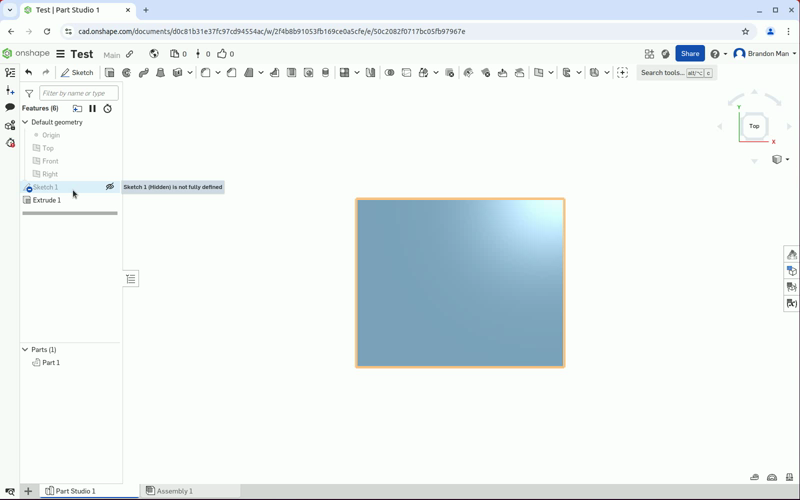
click(73, 189)
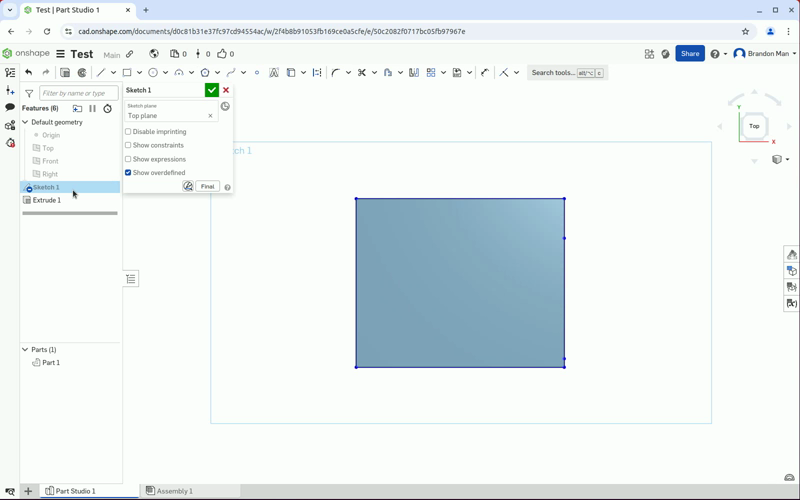
mouse_move(229, 92)
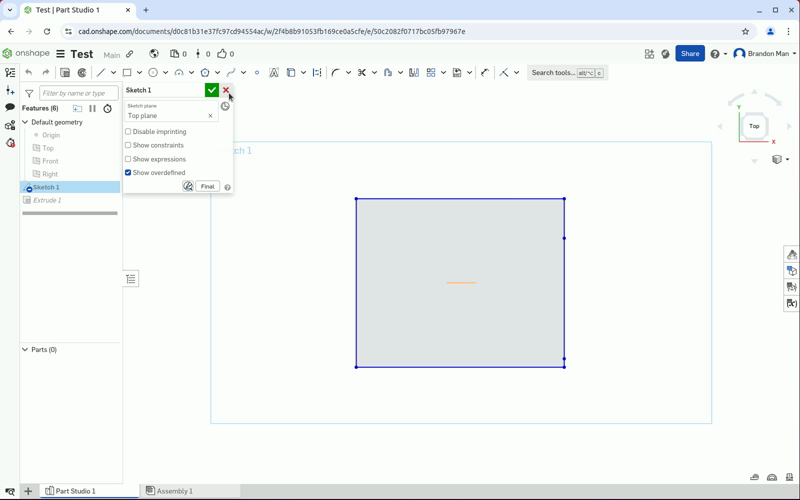
click(229, 92)
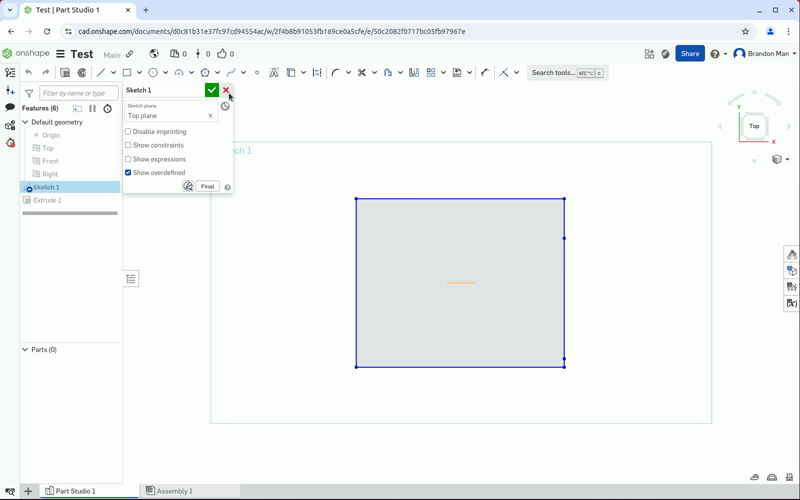
key(shift+s)
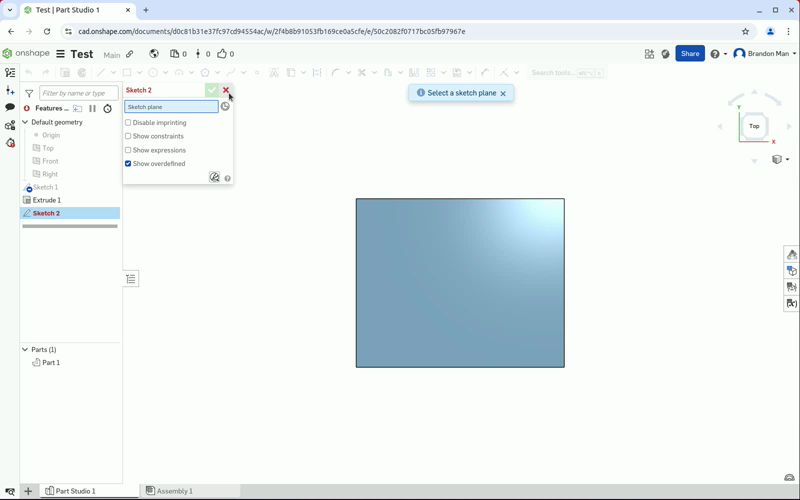
mouse_move(73, 150)
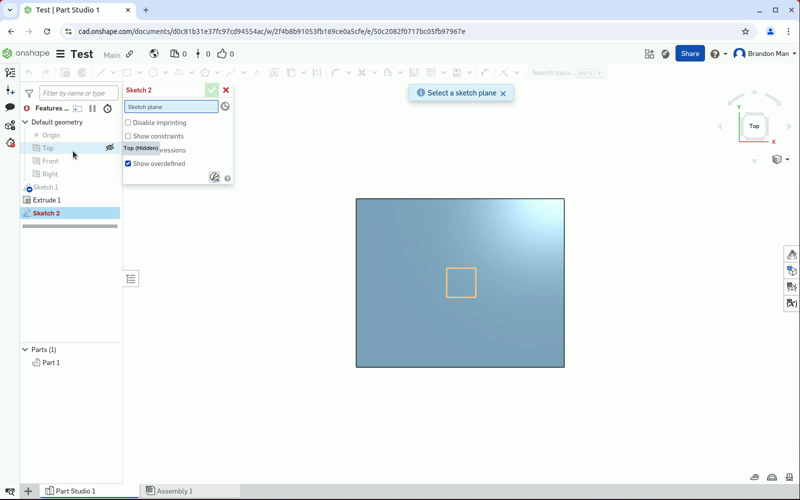
click(73, 150)
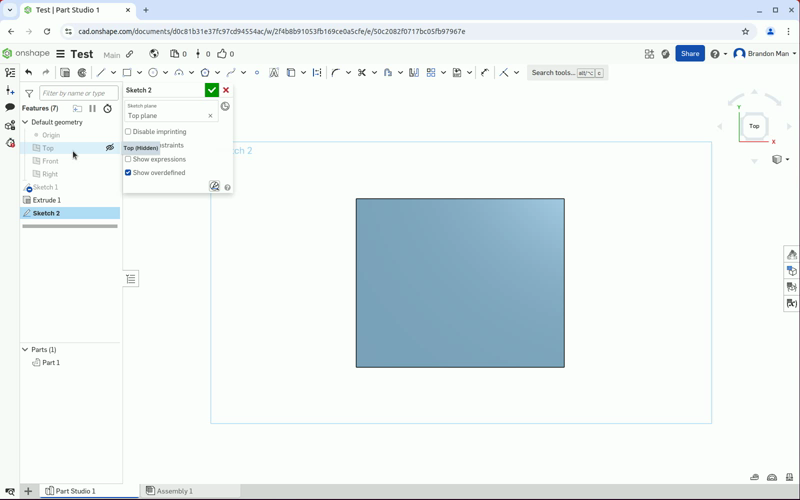
mouse_move(73, 352)
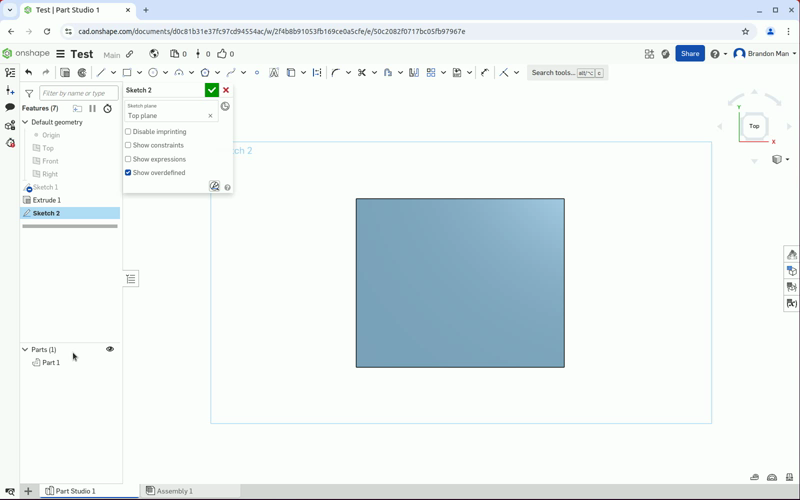
key(y)
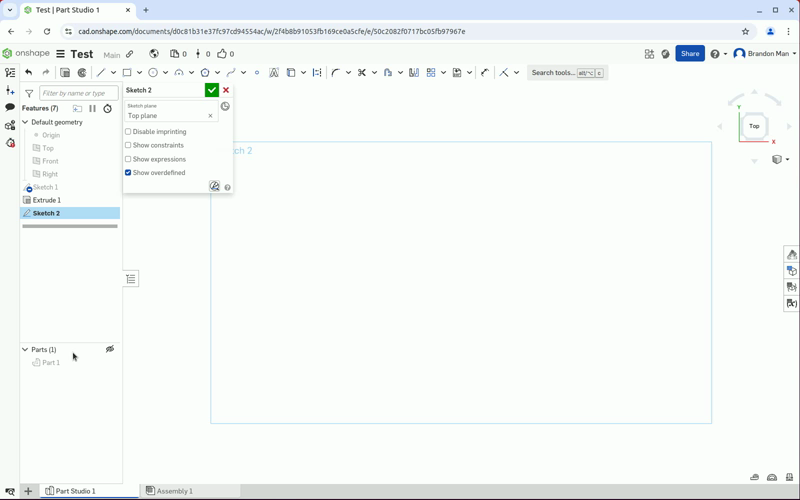
key(l)
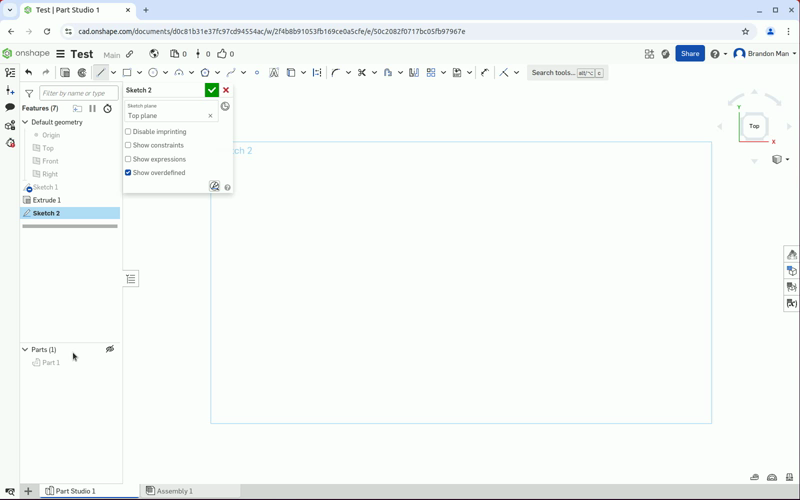
key_down(shift)
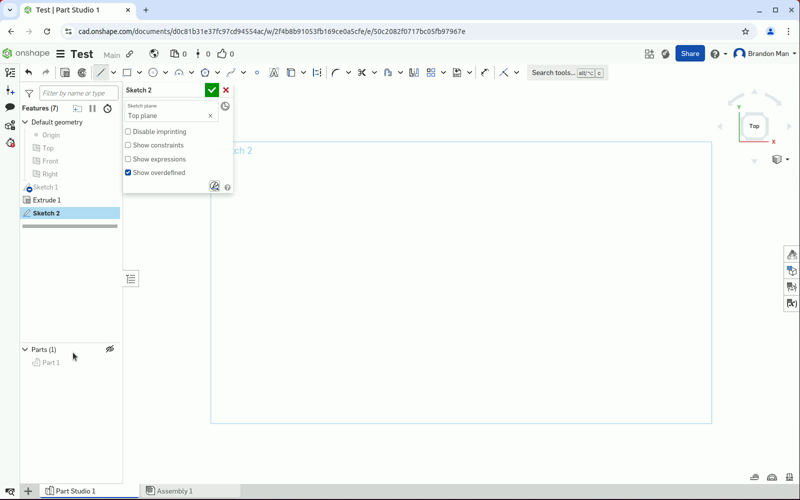
mouse_move(564, 359)
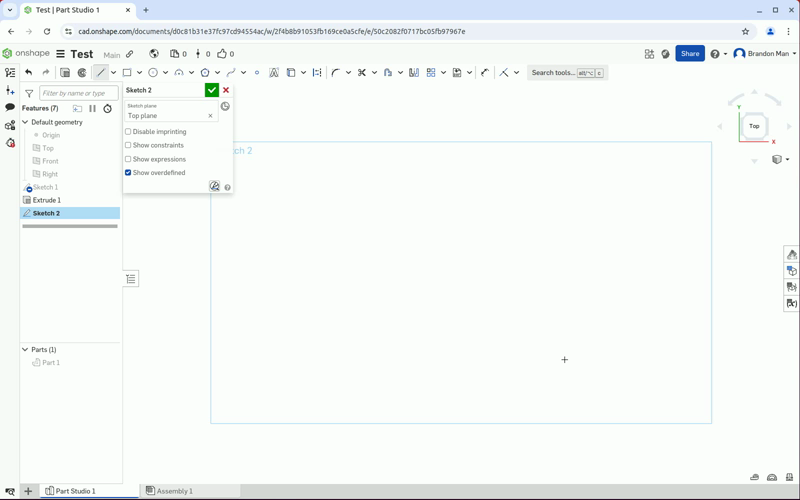
click(564, 359)
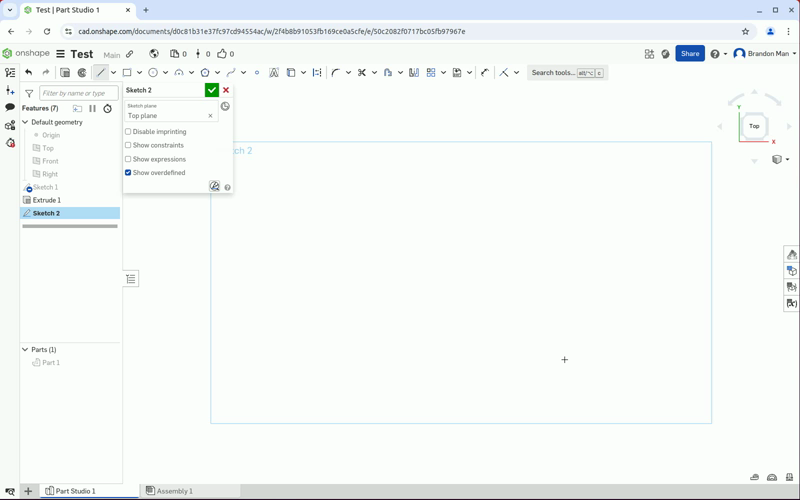
key_up(shift)
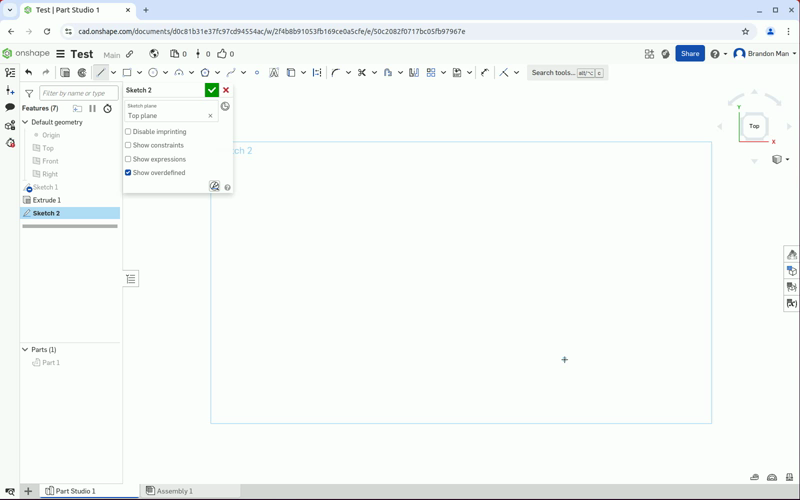
key_down(shift)
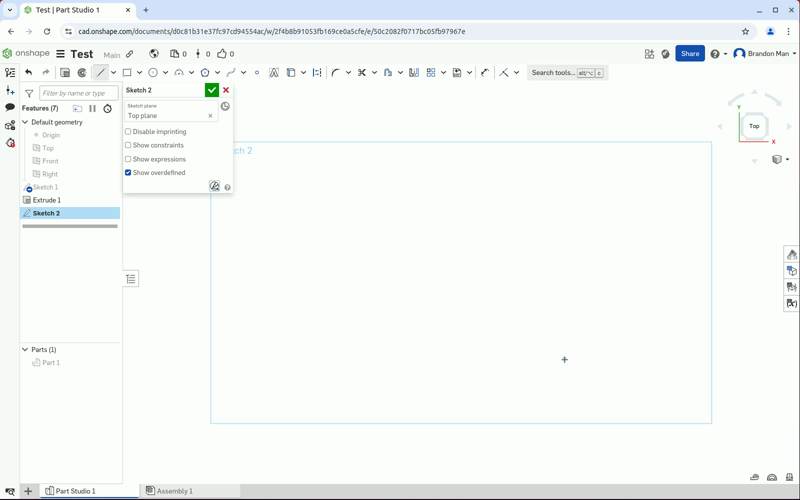
mouse_move(589, 359)
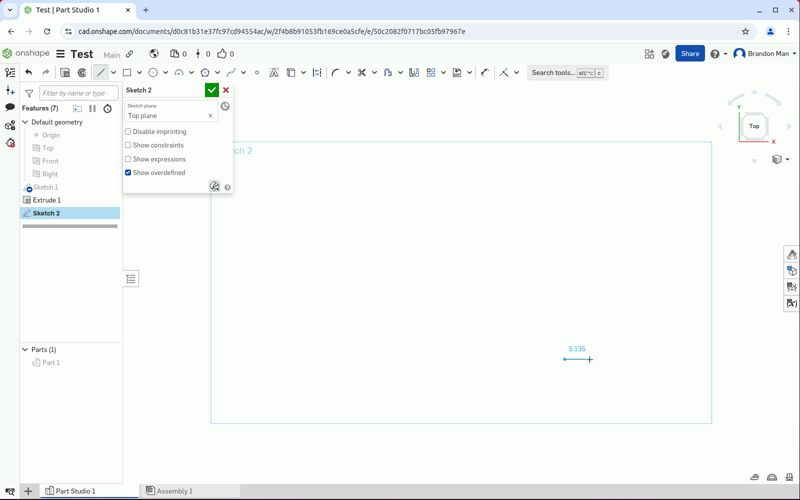
mouse_move(572, 351)
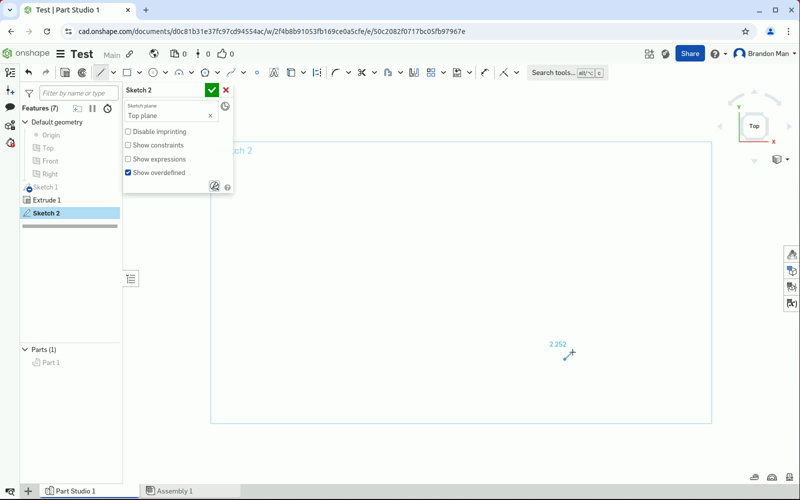
click(572, 351)
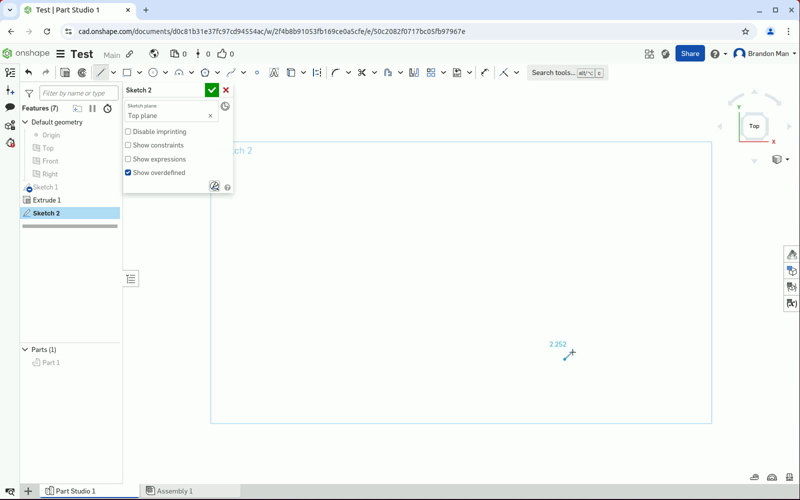
key_up(shift)
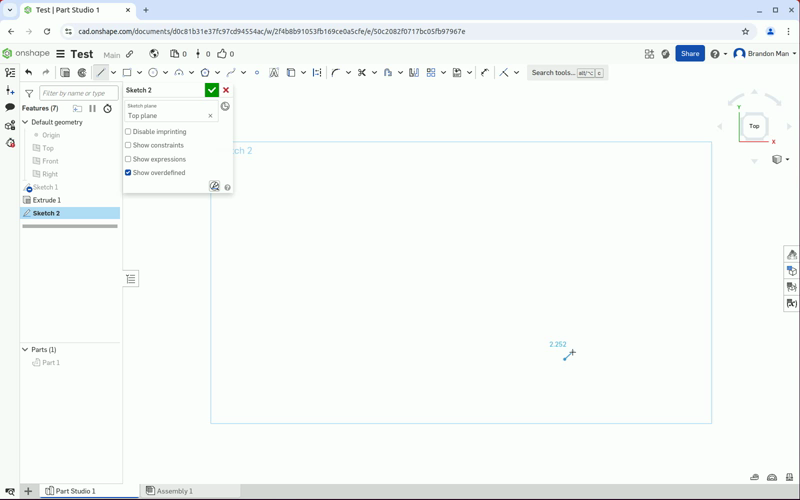
key_down(shift)
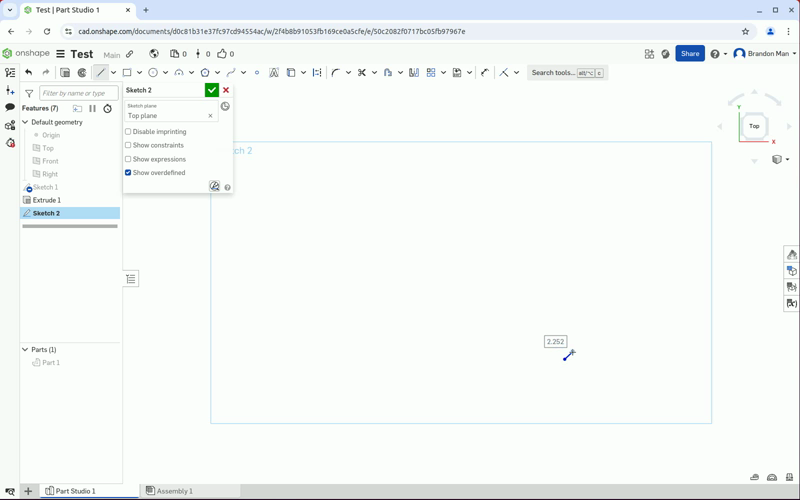
mouse_move(572, 246)
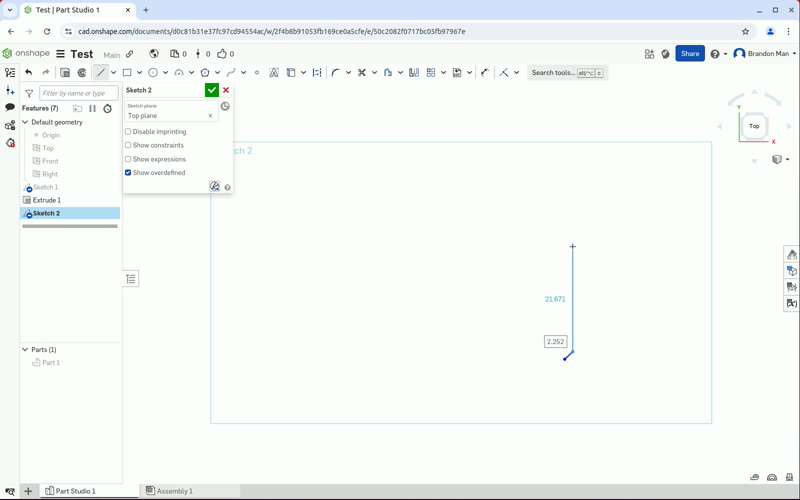
click(572, 246)
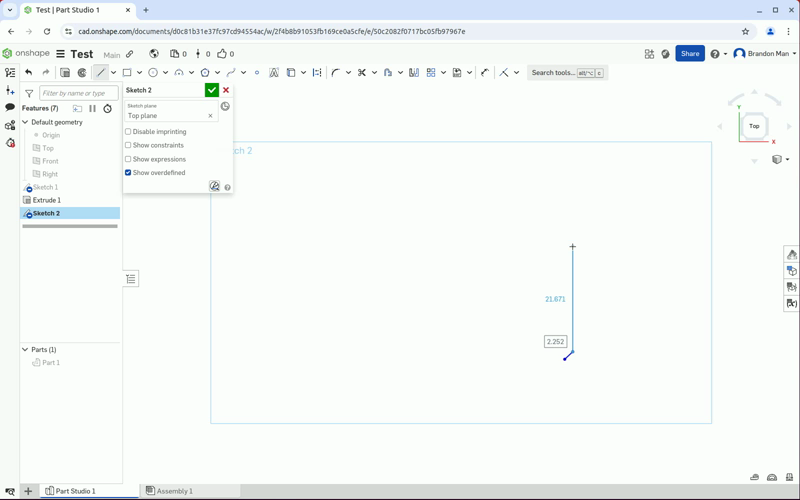
key_up(shift)
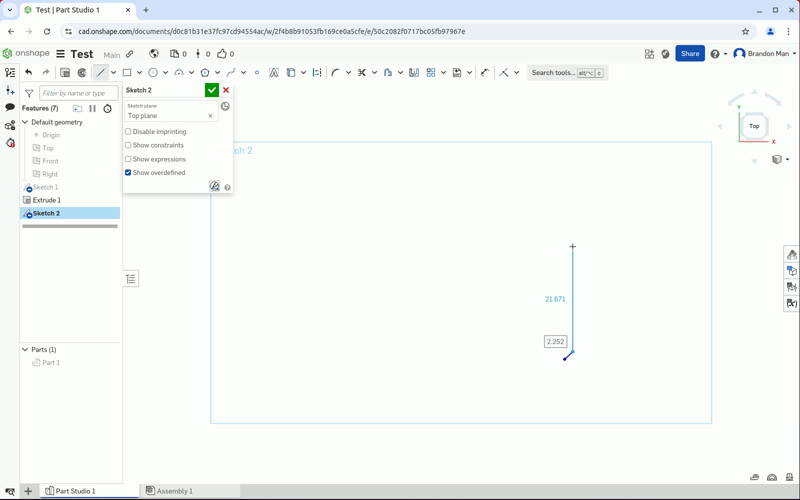
key_down(shift)
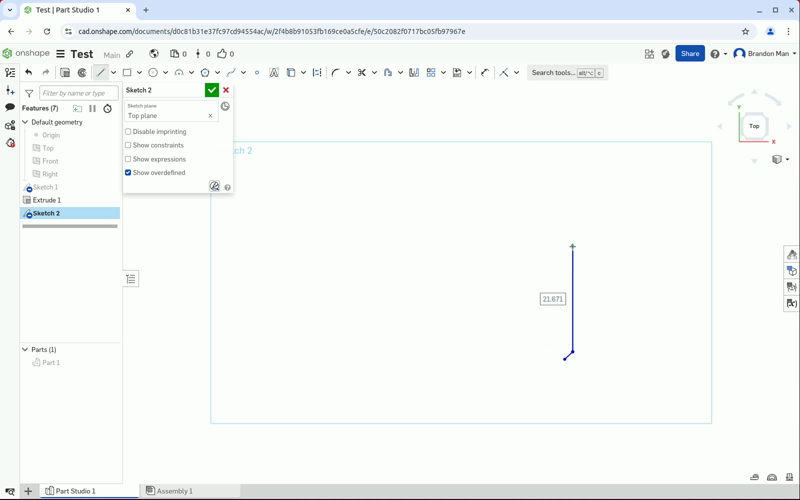
mouse_move(589, 246)
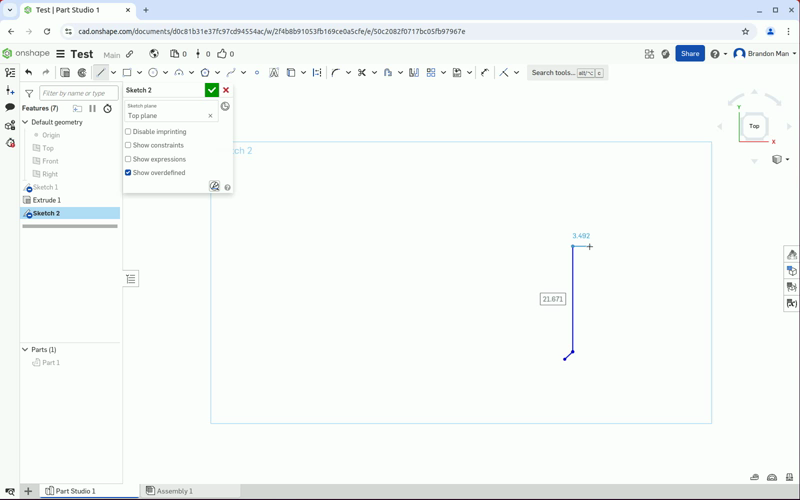
mouse_move(564, 238)
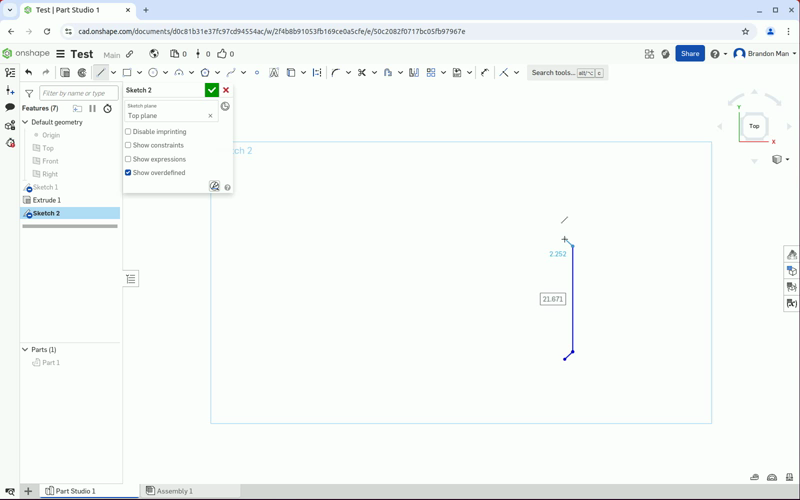
click(564, 238)
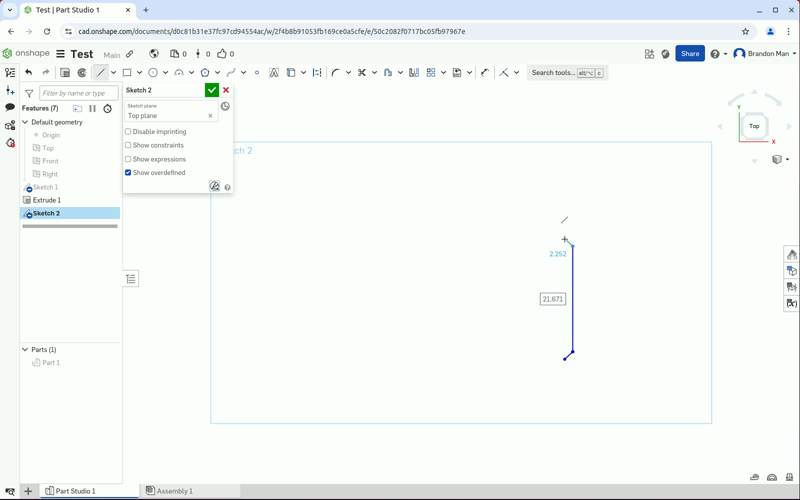
key_up(shift)
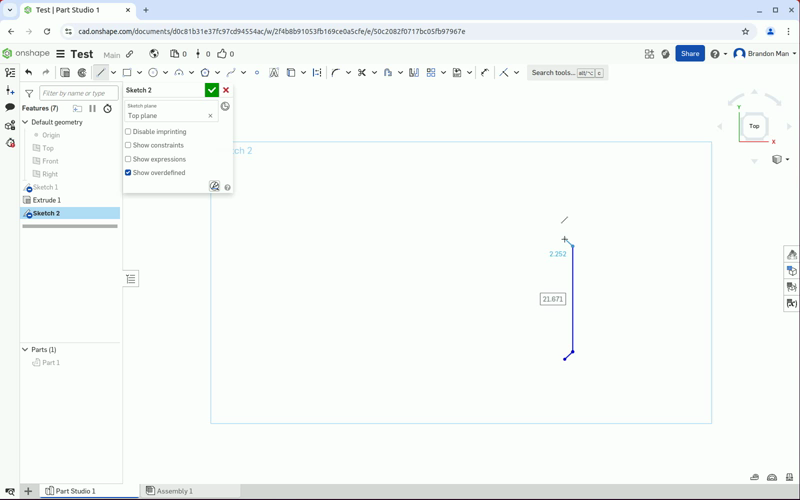
key_down(shift)
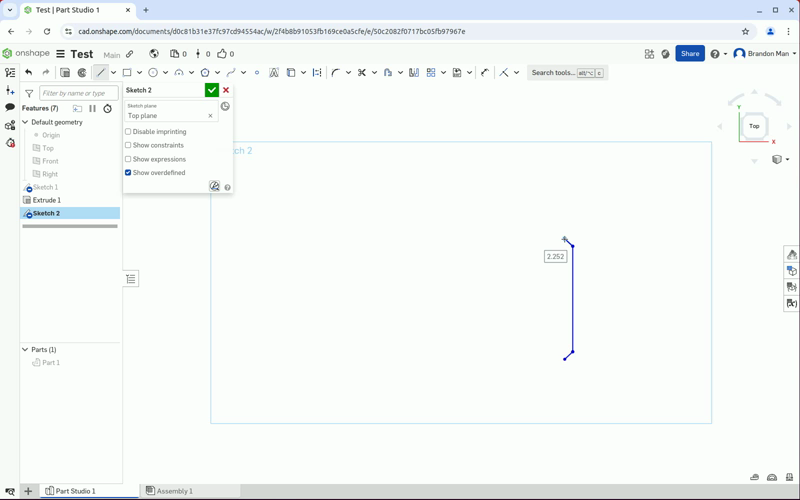
mouse_move(564, 359)
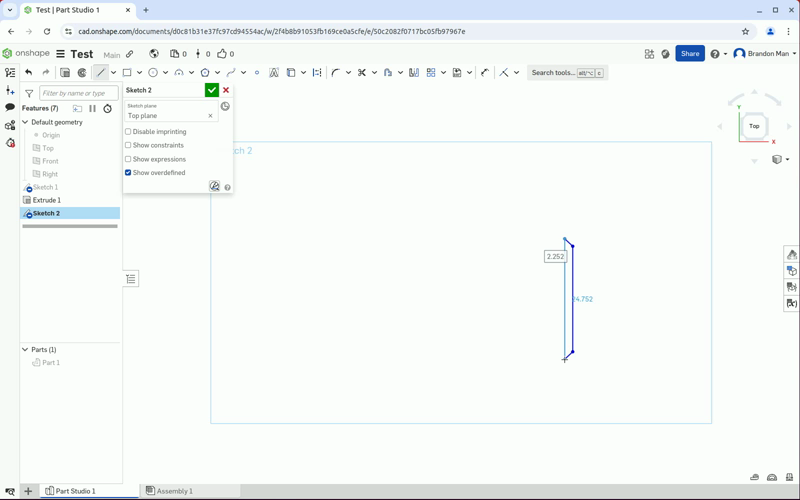
key_up(shift)
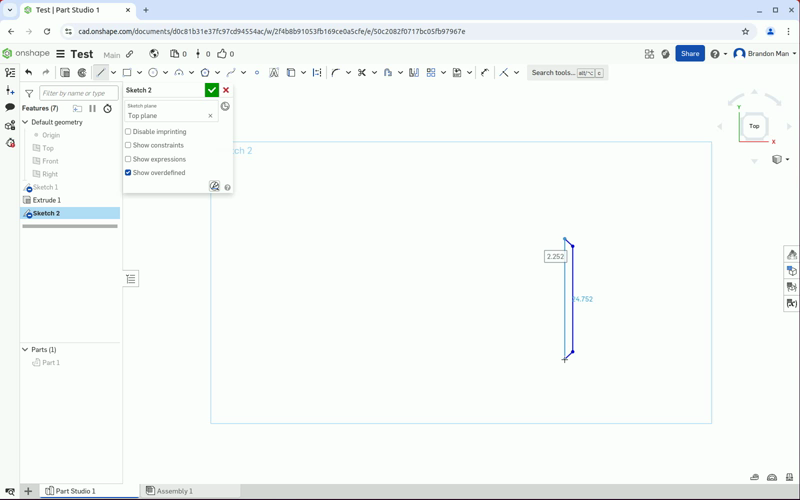
click(564, 359)
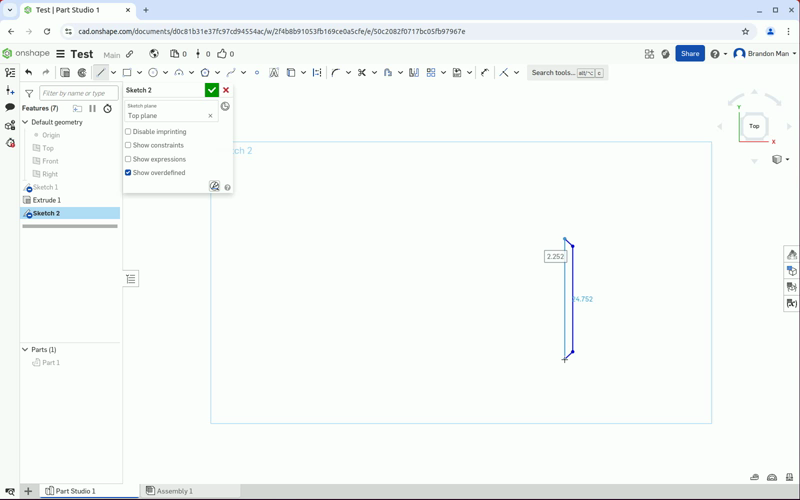
key(esc)
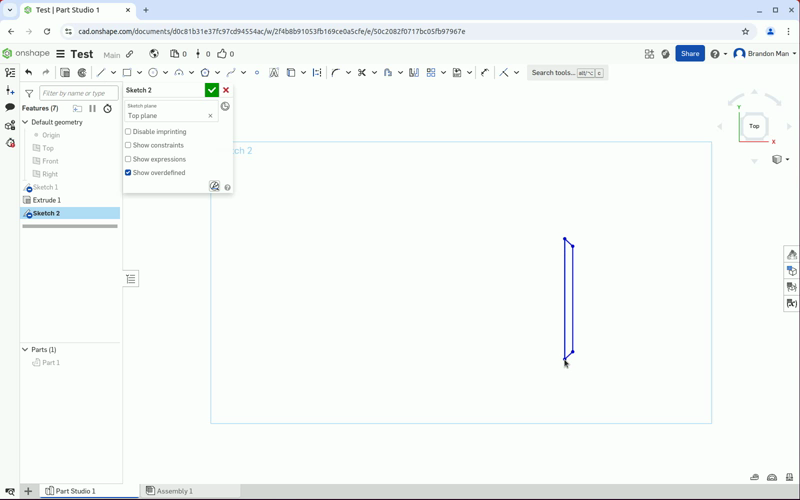
mouse_move(568, 296)
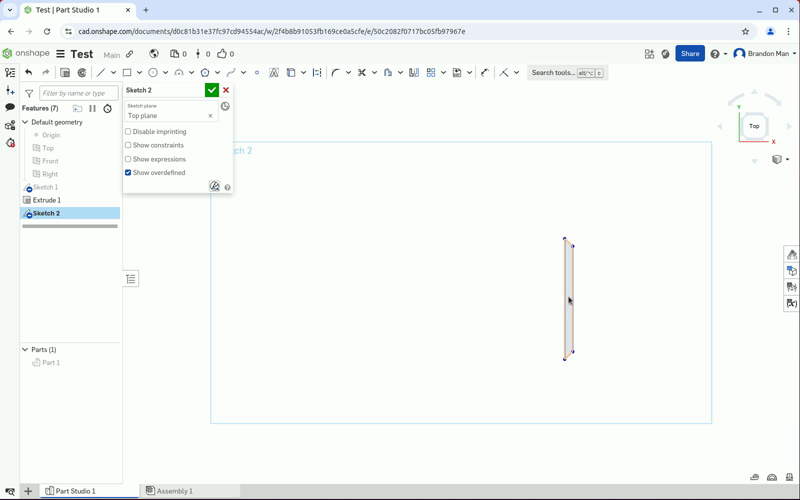
scroll(6)
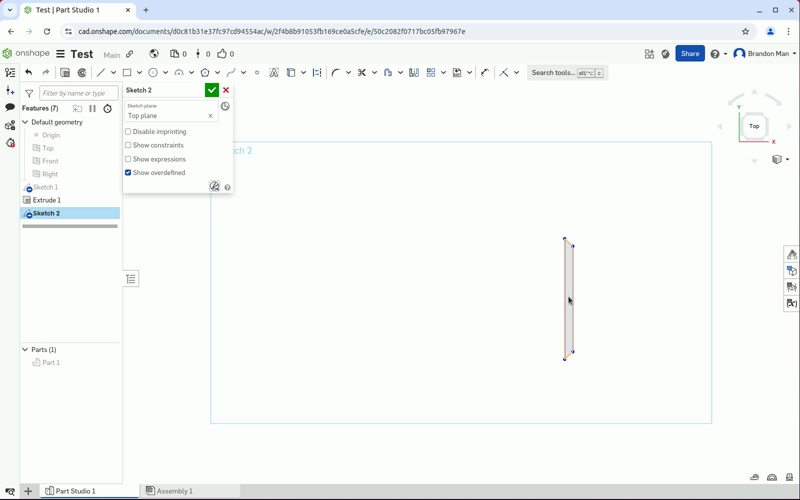
scroll(6)
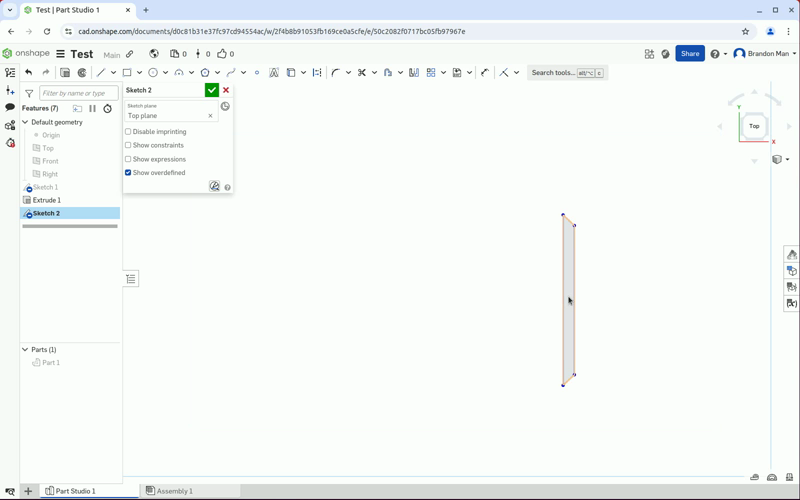
scroll(6)
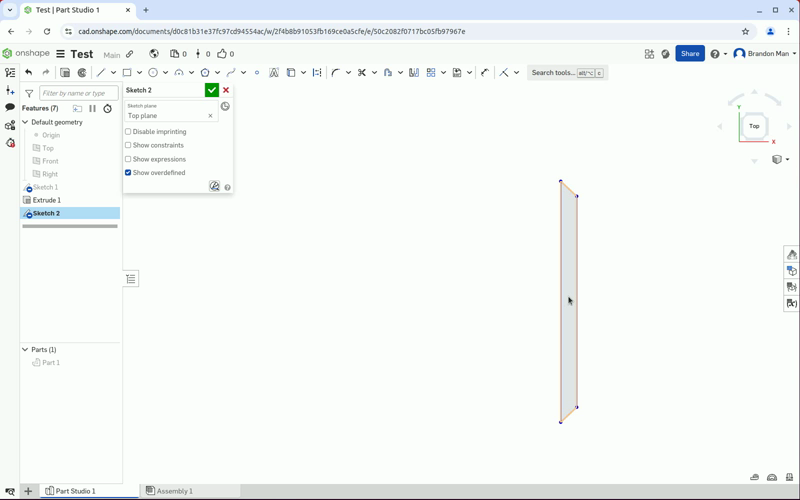
scroll(6)
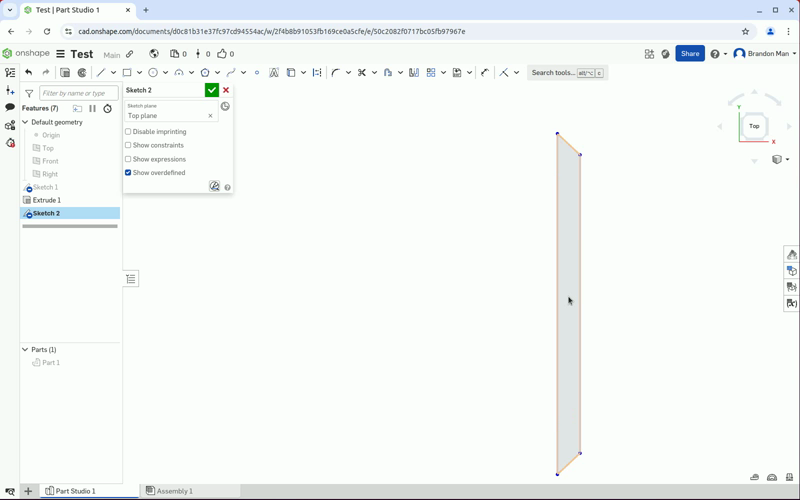
scroll(6)
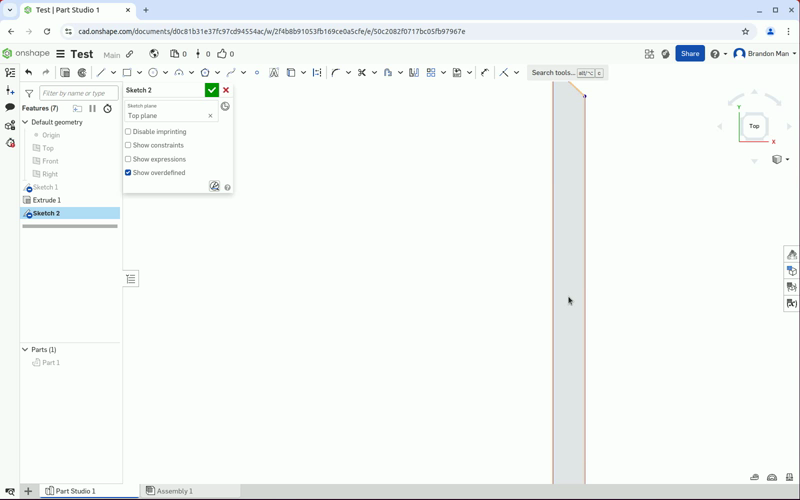
scroll(6)
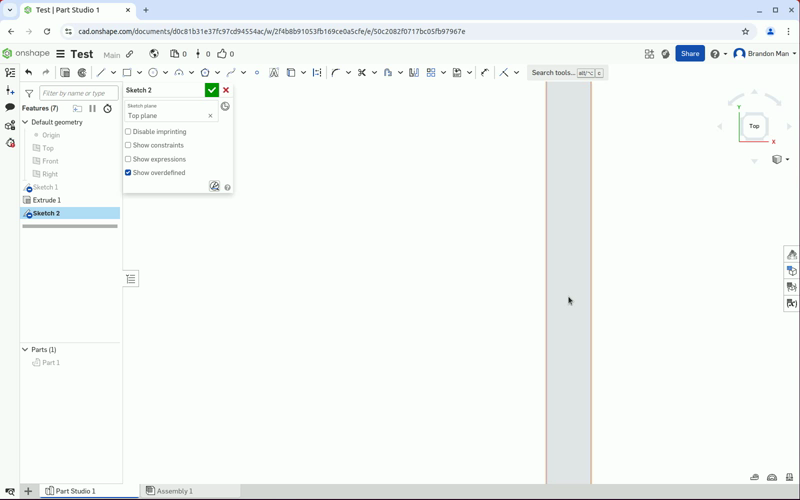
scroll(6)
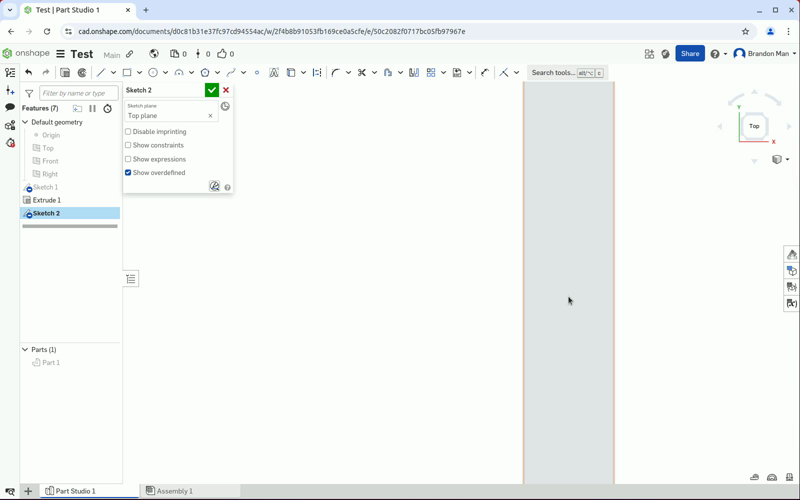
click(568, 296)
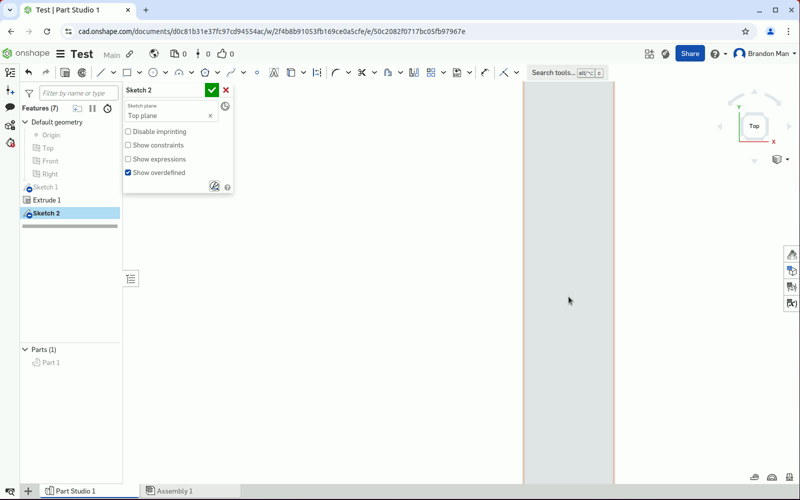
scroll(-6)
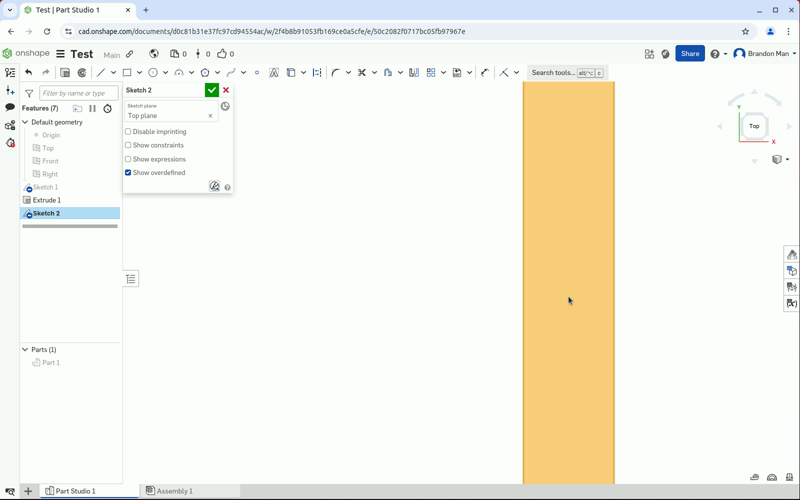
scroll(-6)
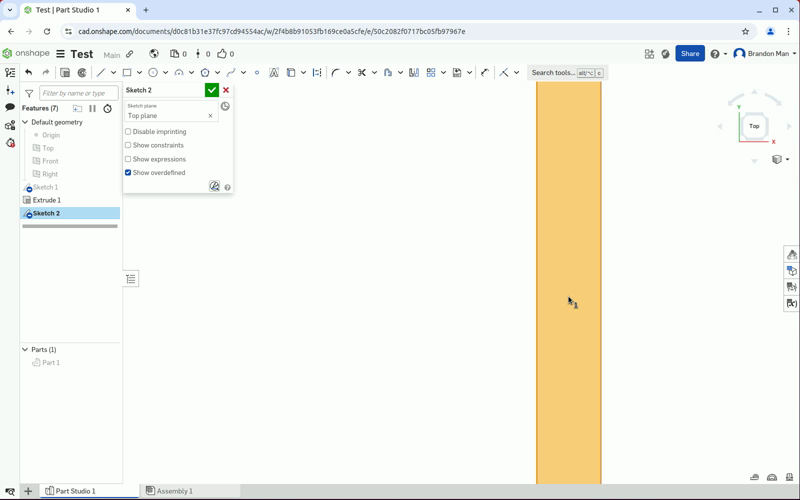
scroll(-6)
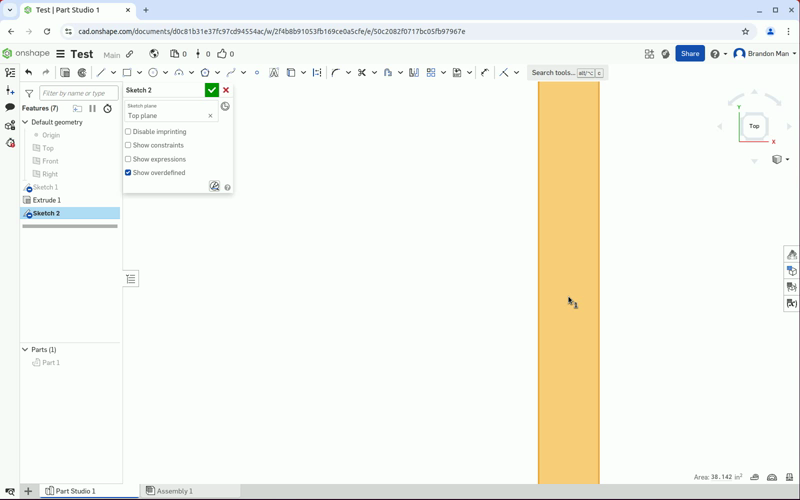
scroll(-6)
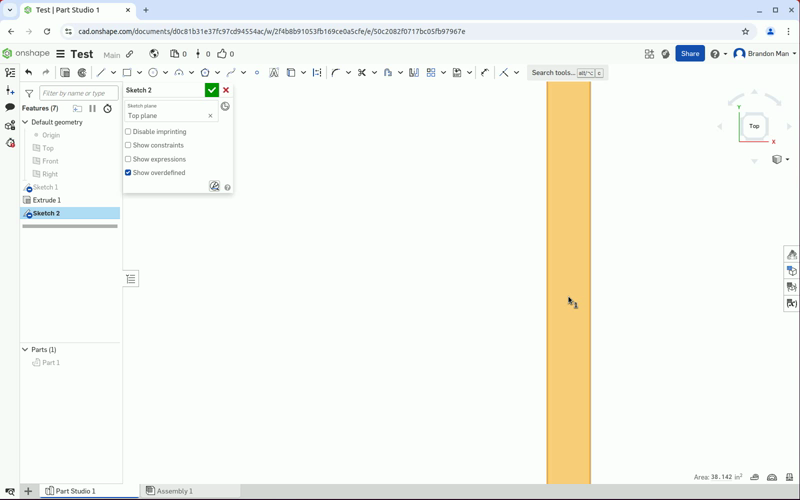
scroll(-6)
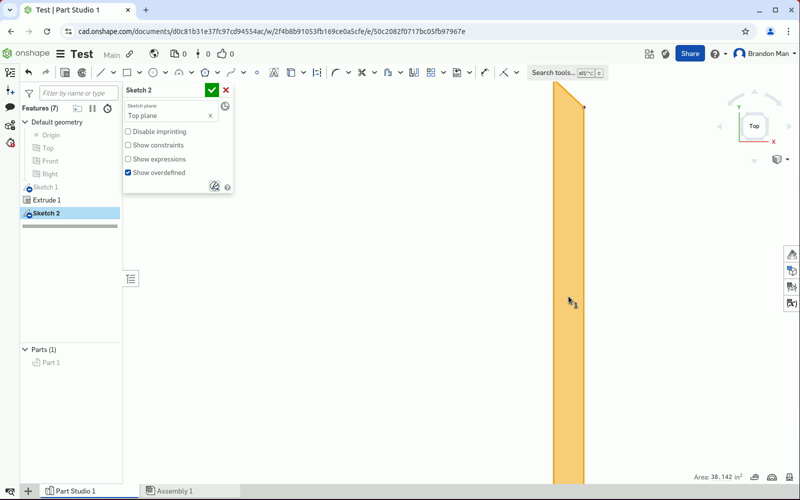
scroll(-6)
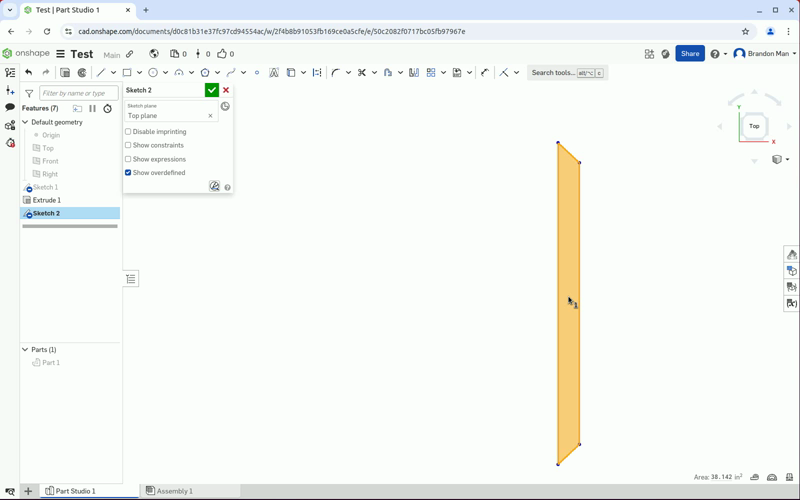
scroll(-6)
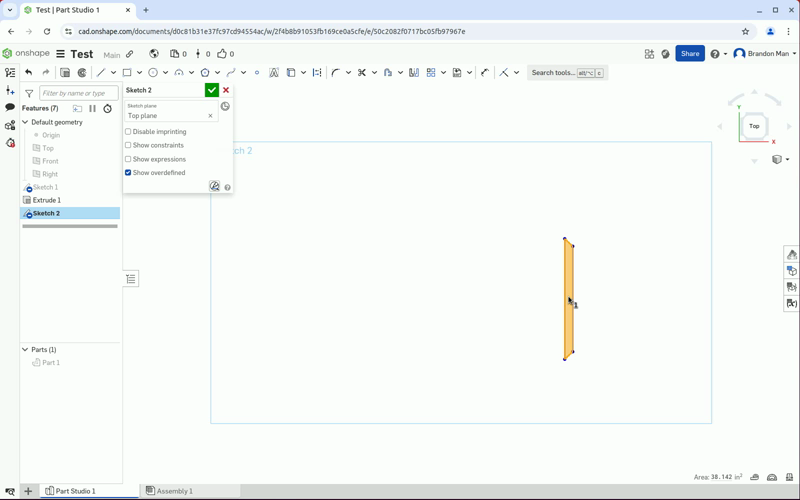
mouse_move(73, 352)
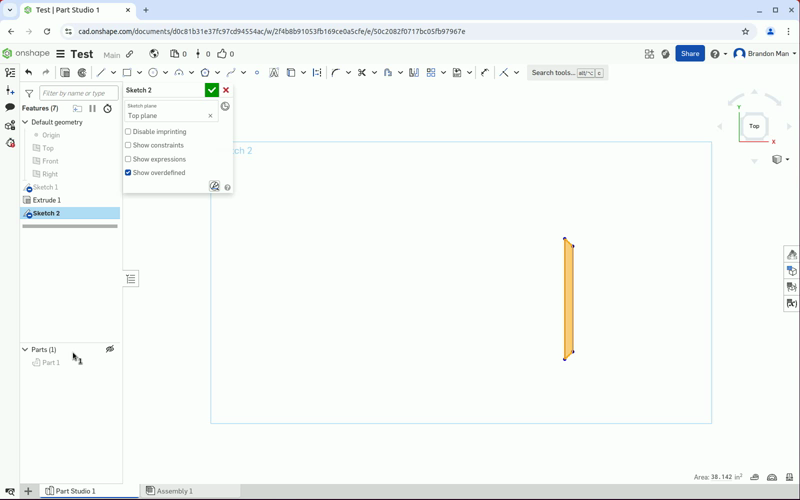
key(shift+y)
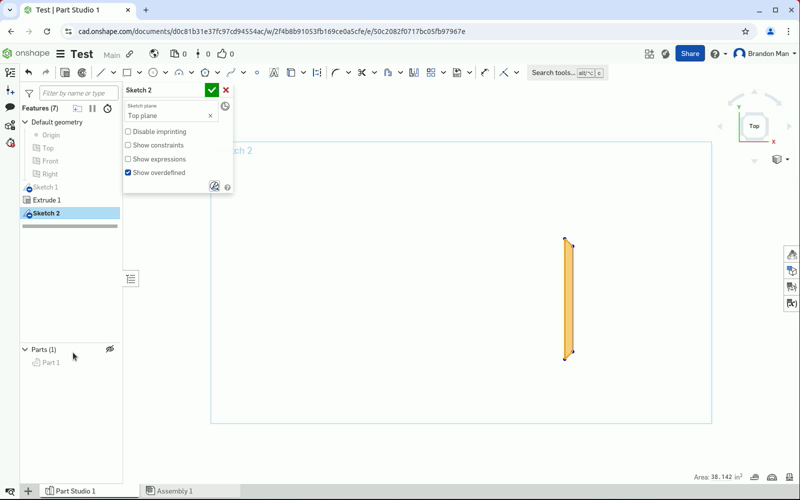
key(shift+e)
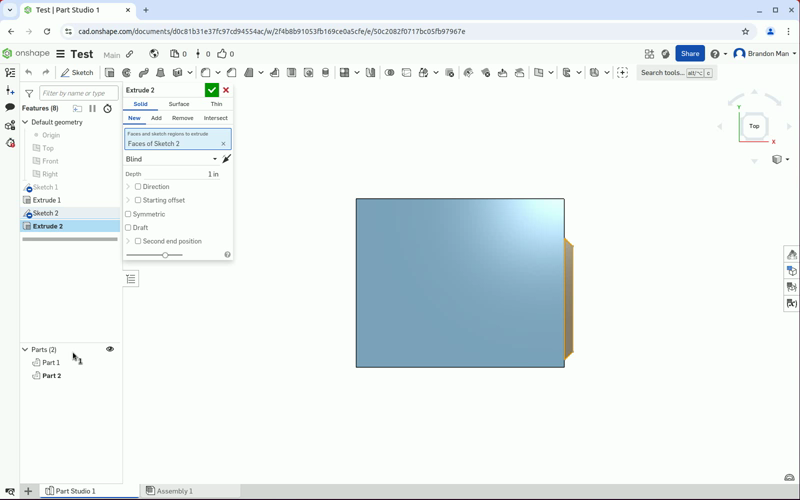
mouse_move(143, 106)
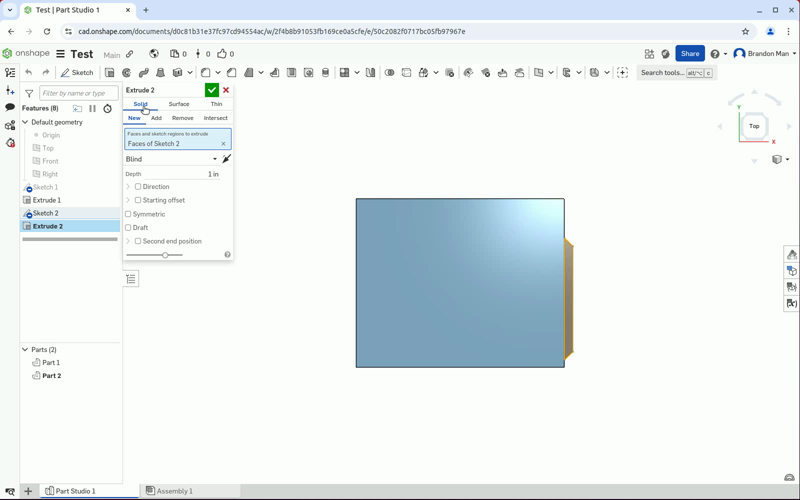
click(143, 106)
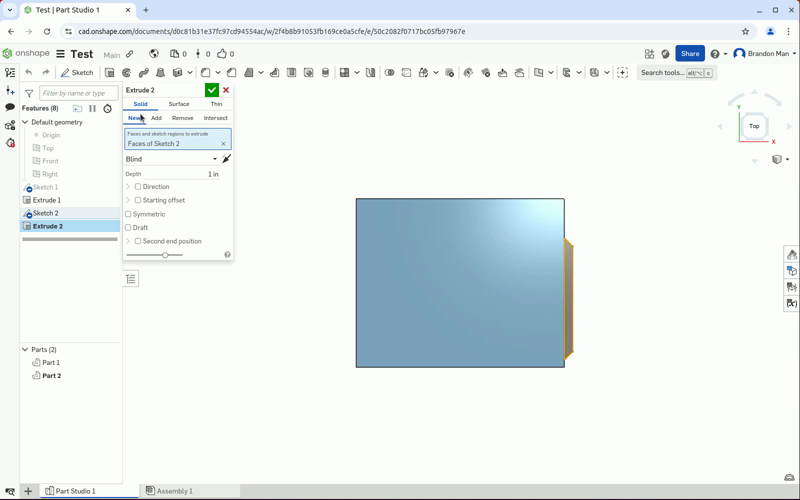
mouse_move(137, 120)
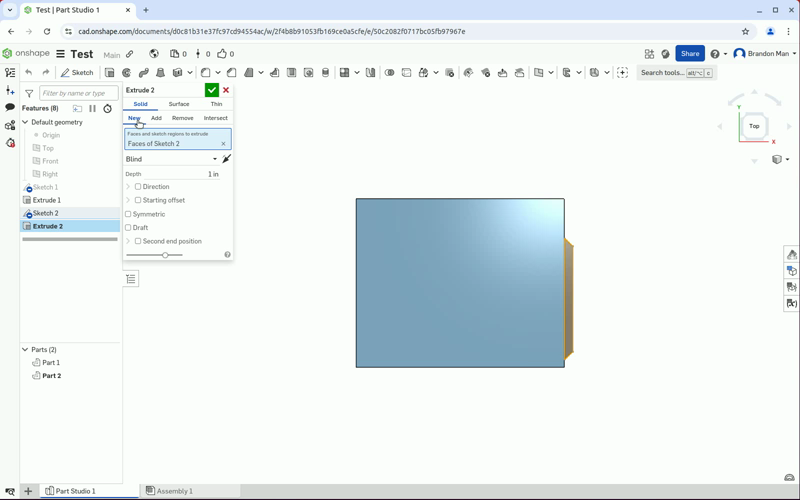
click(137, 120)
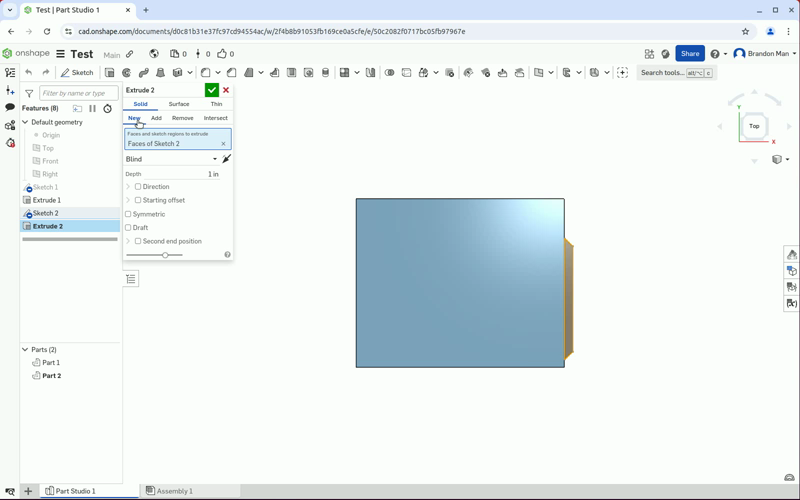
key(tab, 4)
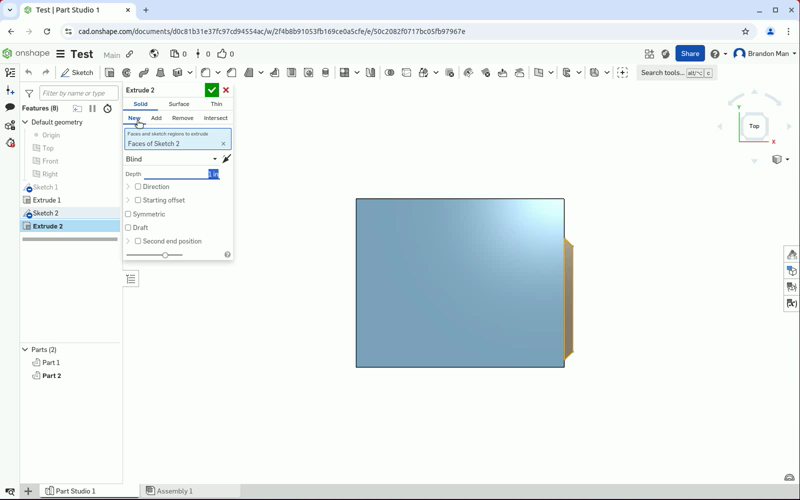
text(0.963)
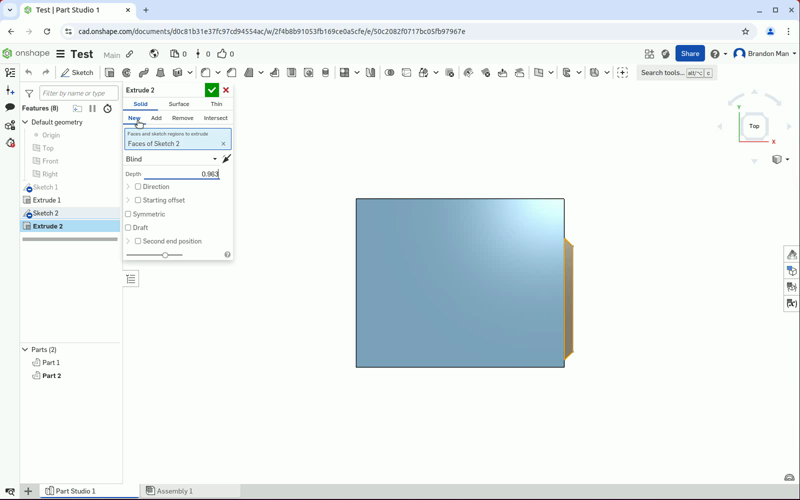
key(enter)
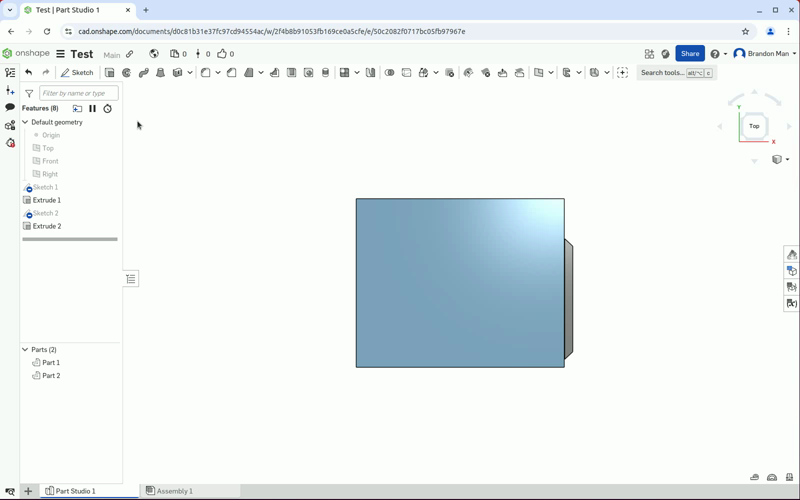
key(shift+h)
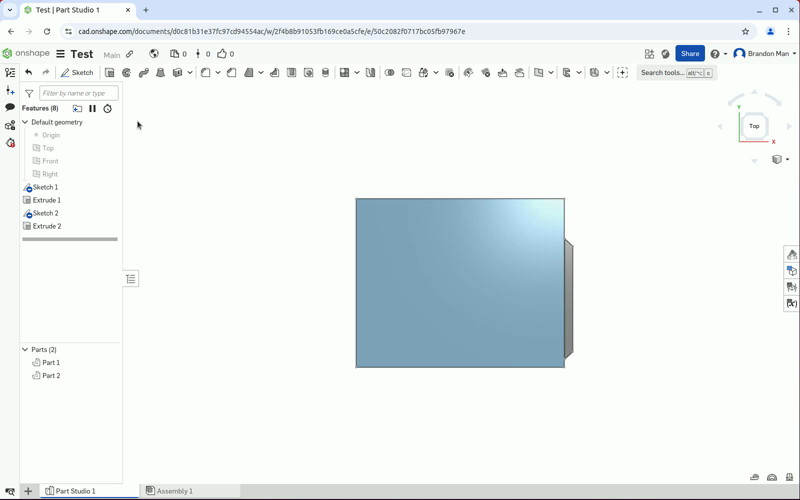
key(shift+h)
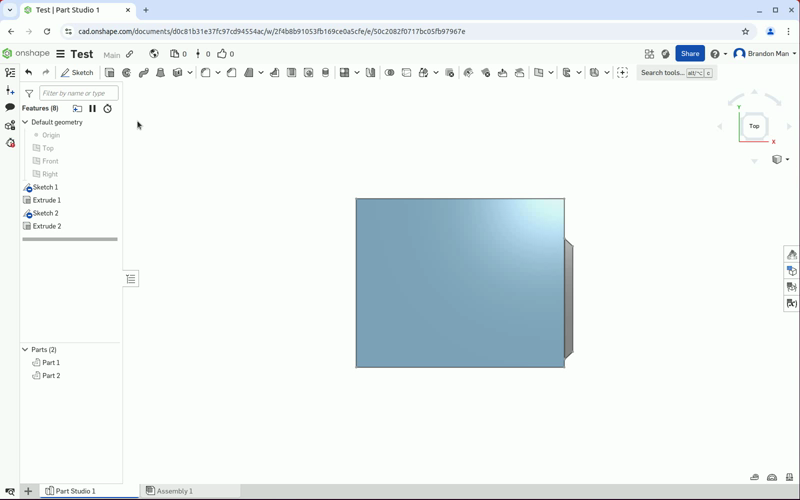
key(shift+7)
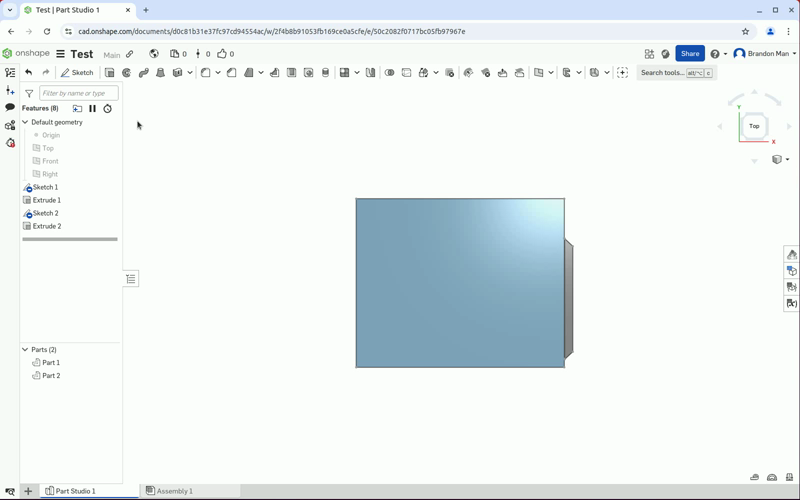
key(up, 3)
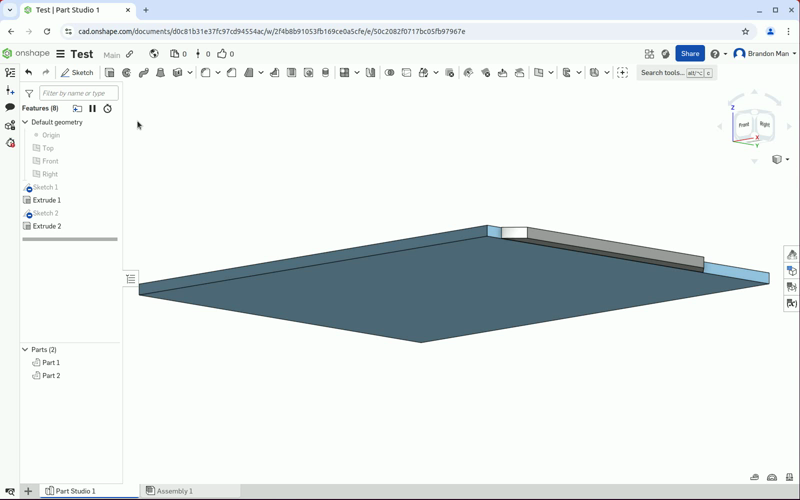
key(left, 3)
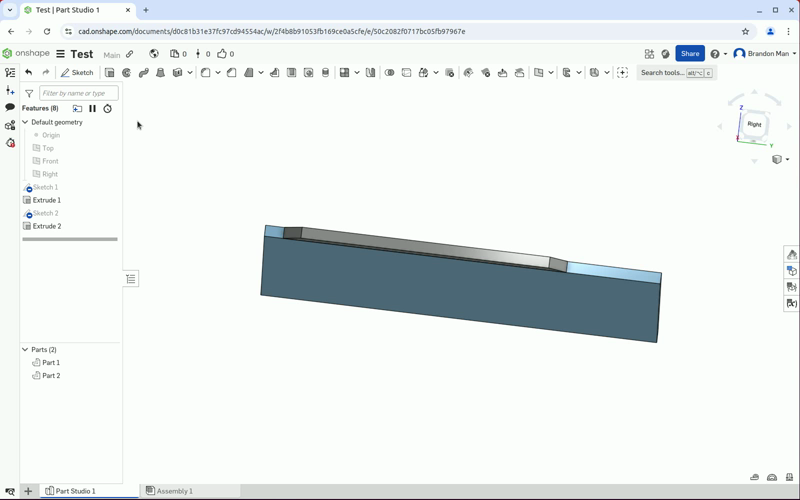
key(right, 3)
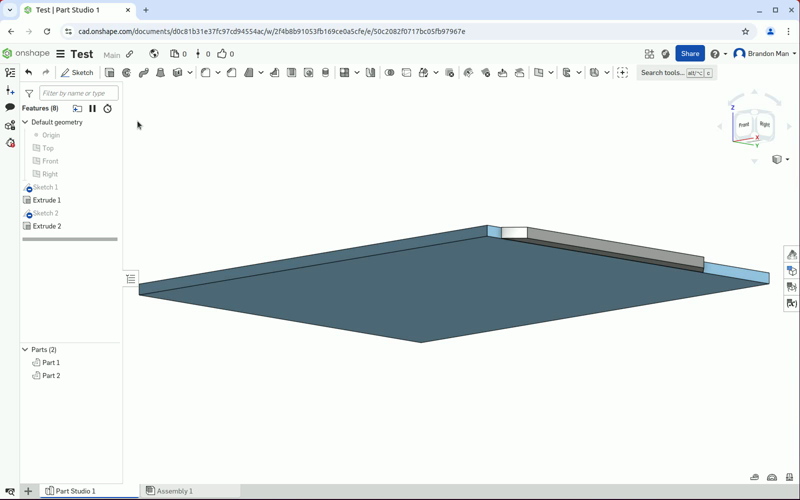
key(down, 3)
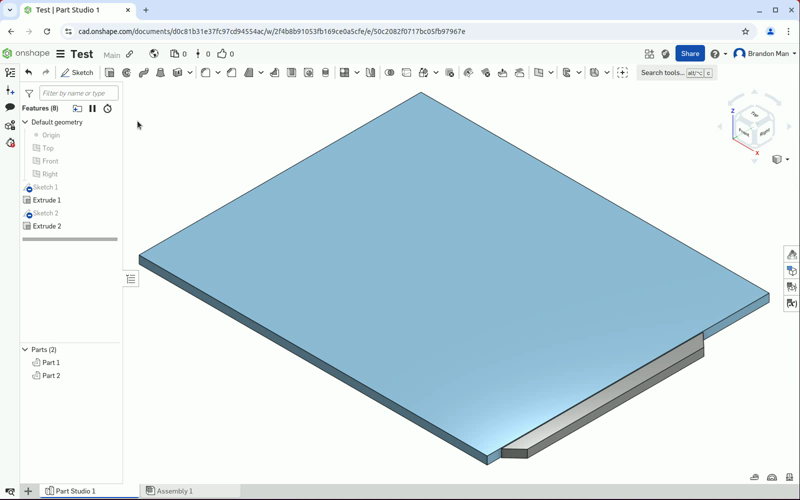
mouse_move(73, 189)
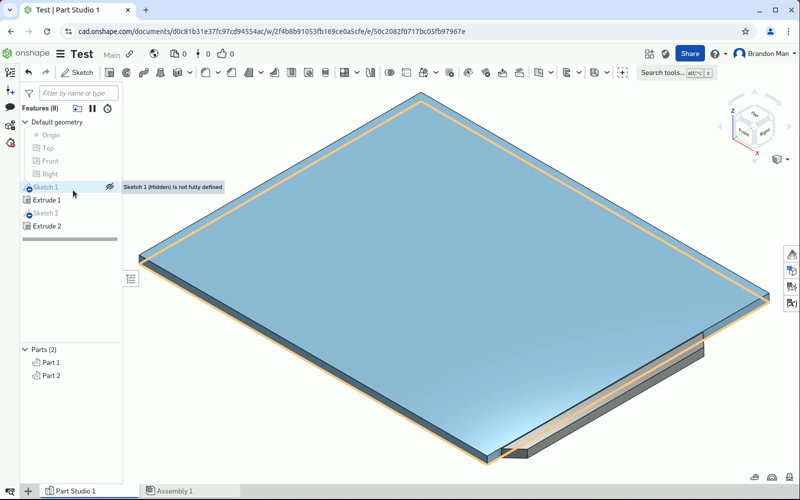
click(73, 189)